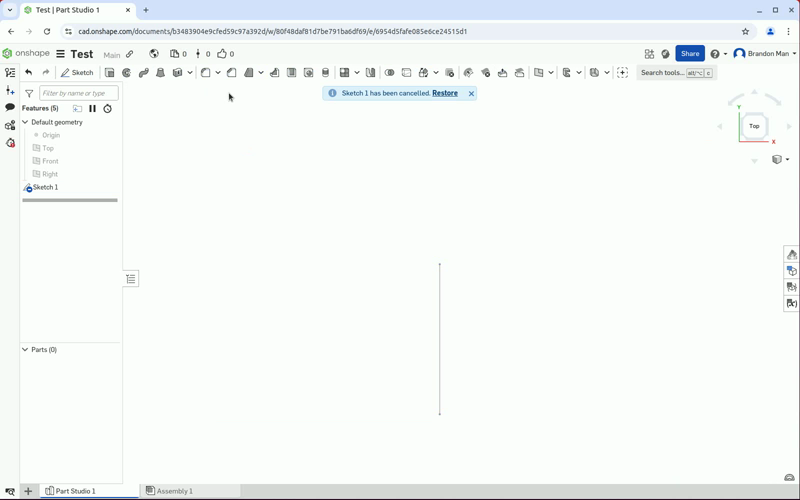
key(shift+h)
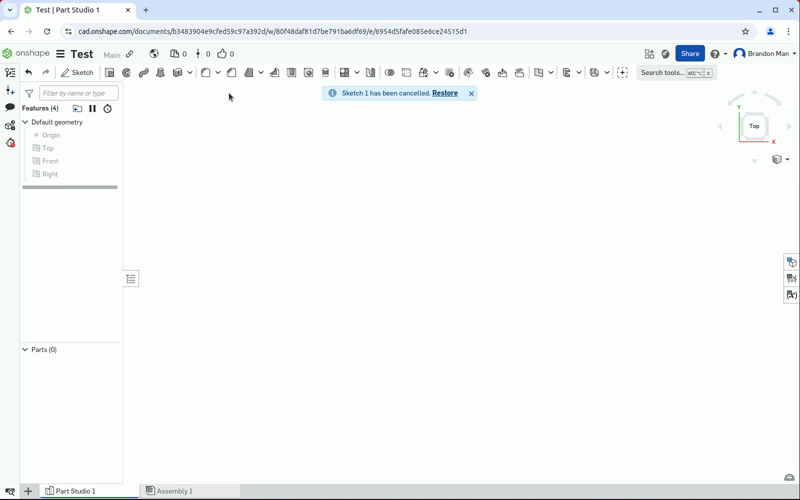
mouse_move(73, 352)
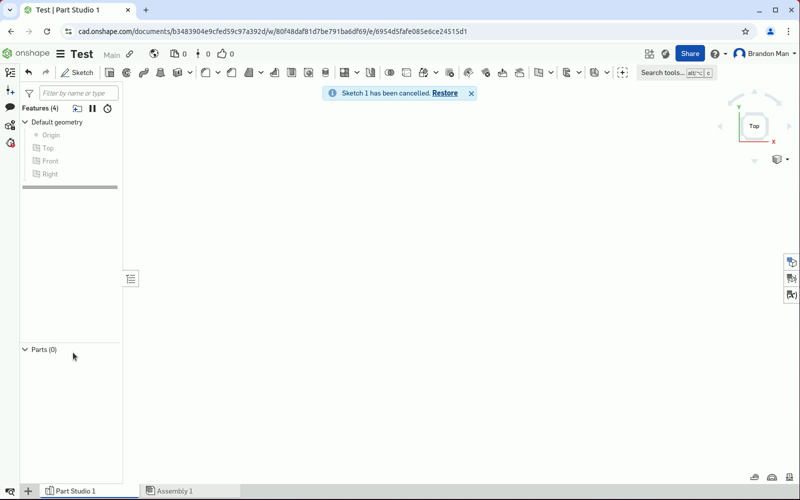
key(y)
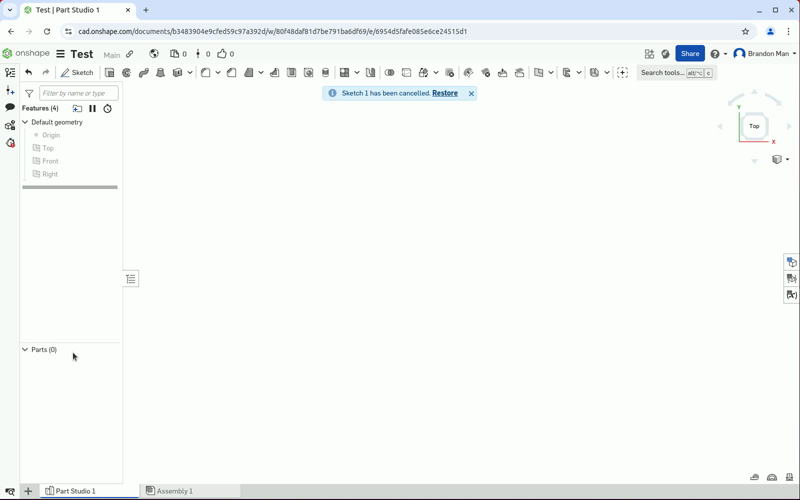
key(shift+p)
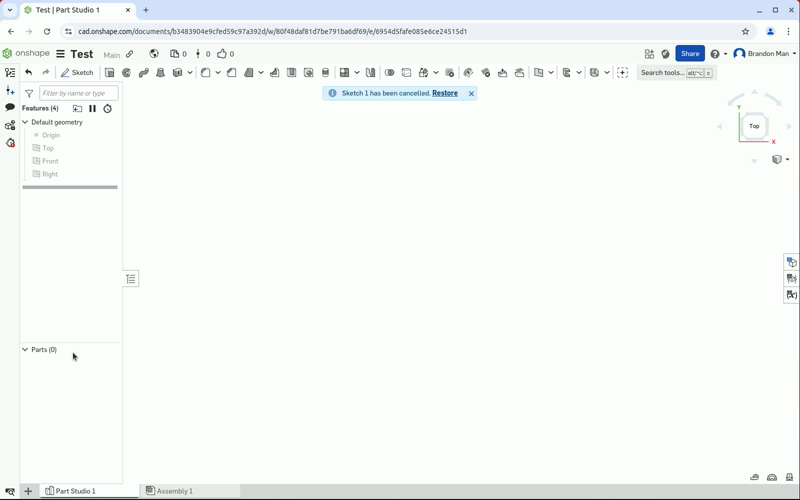
key(space)
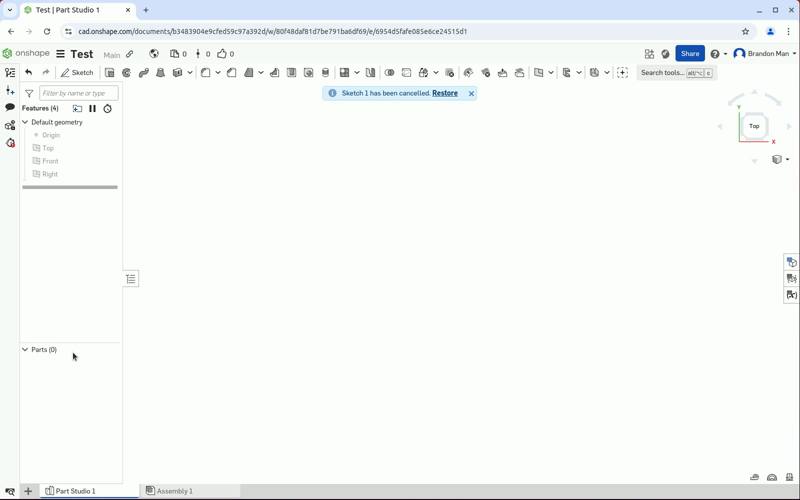
key_down(shift)
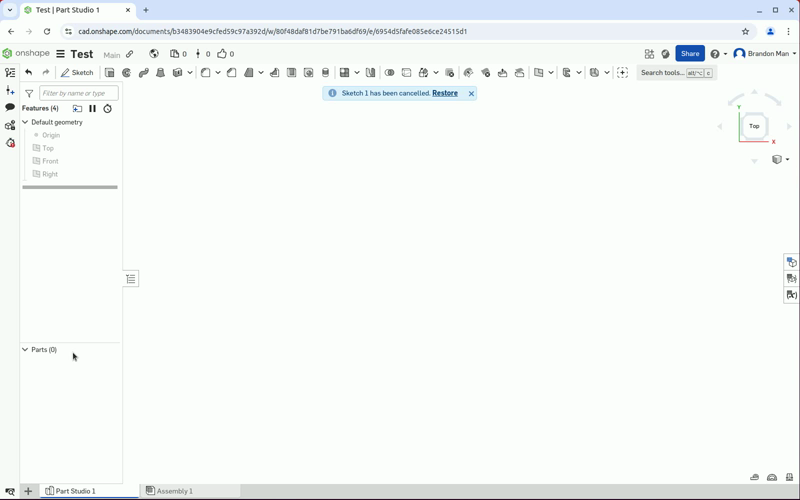
key(up)
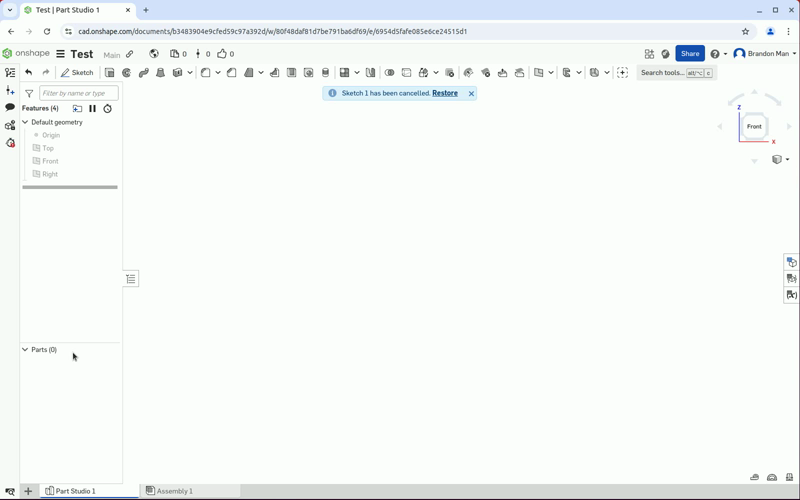
key_up(shift)
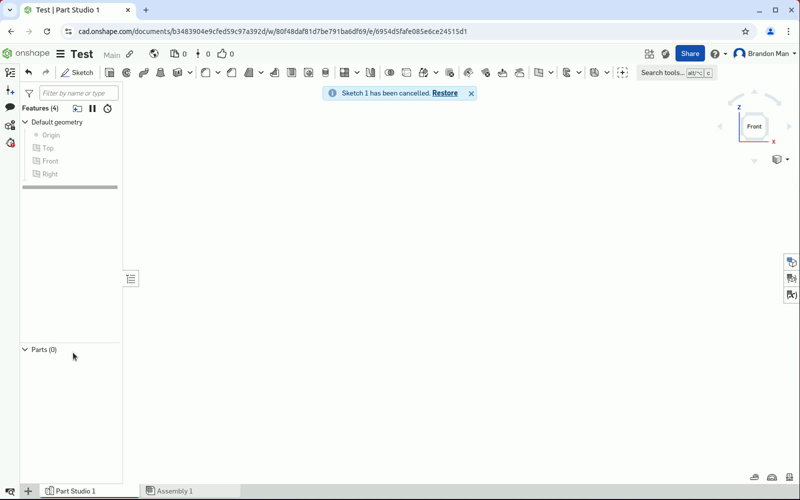
mouse_move(73, 352)
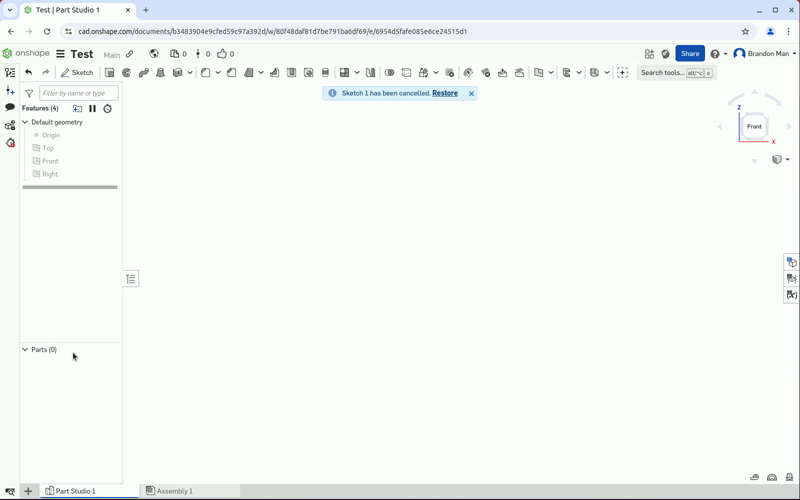
key(shift+y)
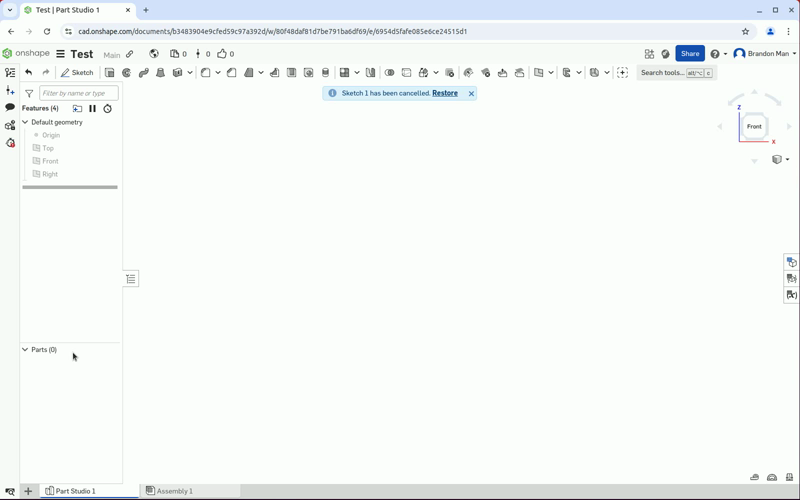
key(shift+s)
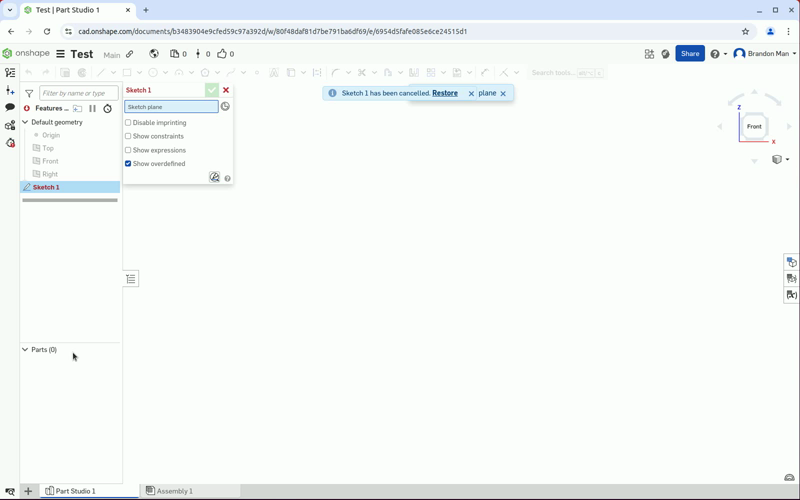
mouse_move(73, 163)
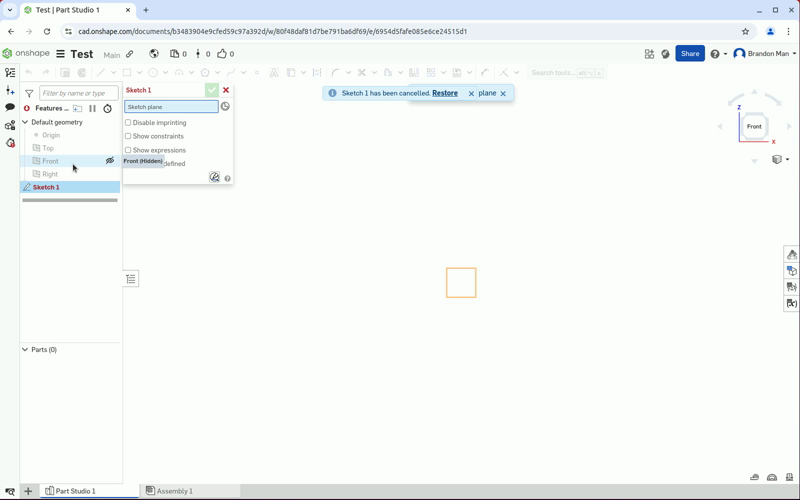
click(73, 163)
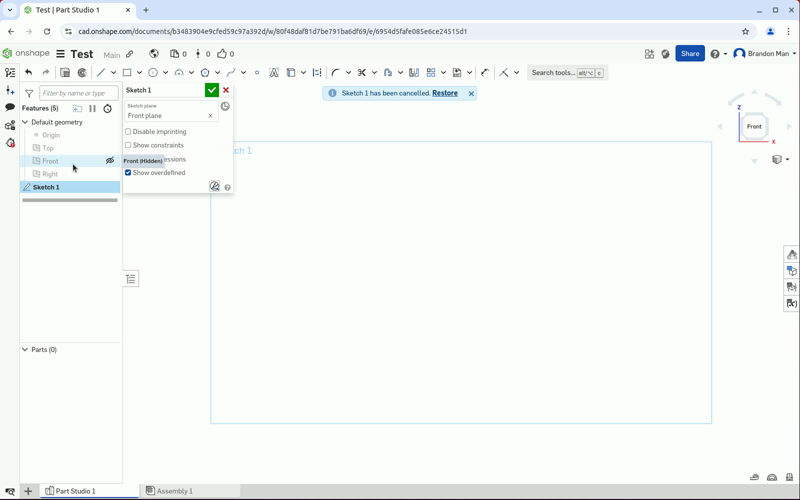
mouse_move(73, 352)
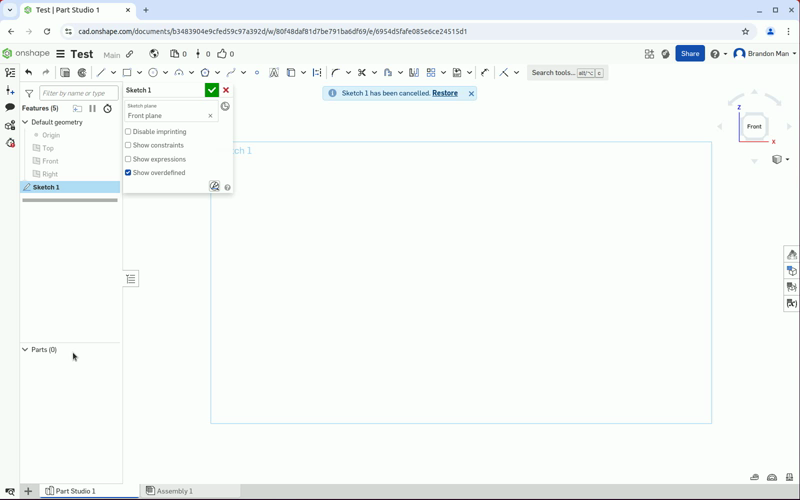
key(y)
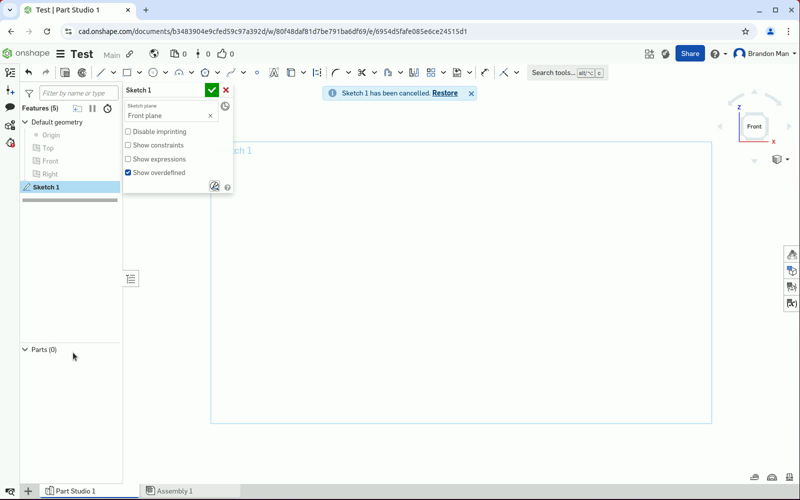
key(l)
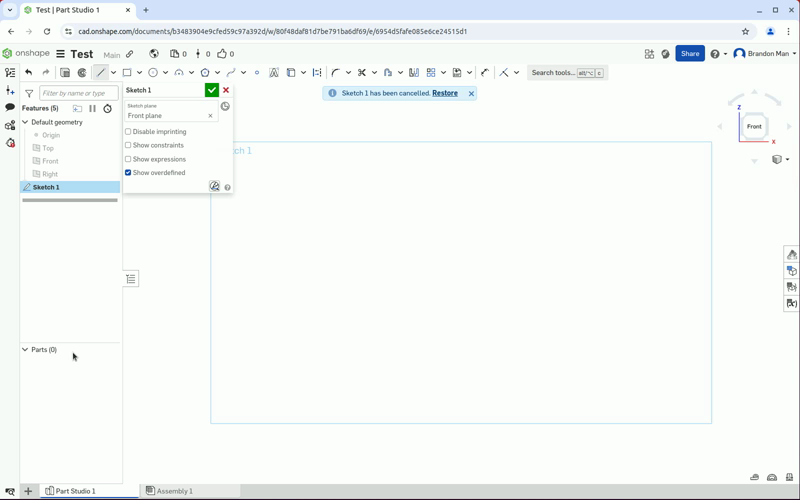
key_down(shift)
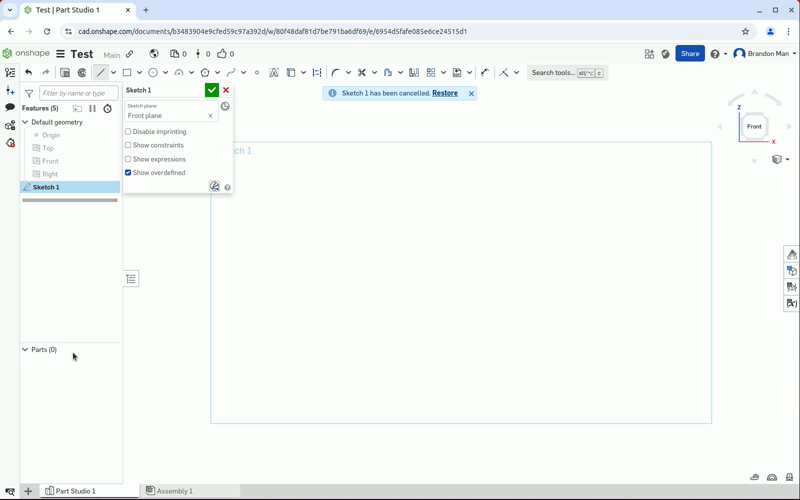
mouse_move(357, 395)
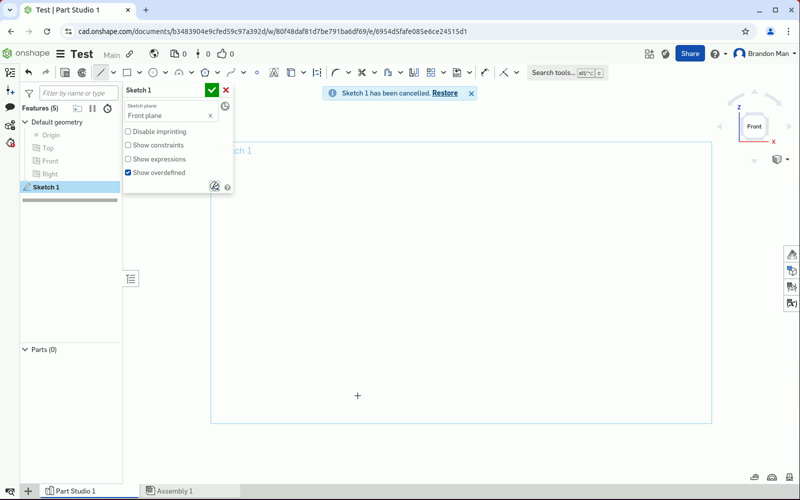
click(357, 395)
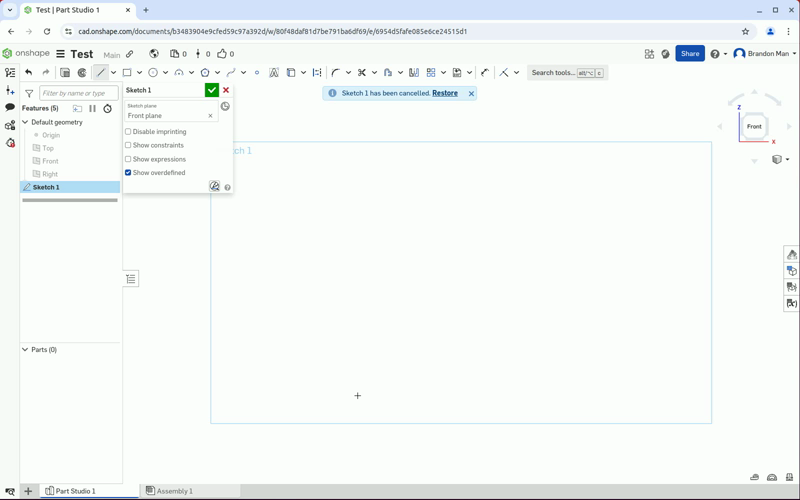
key_up(shift)
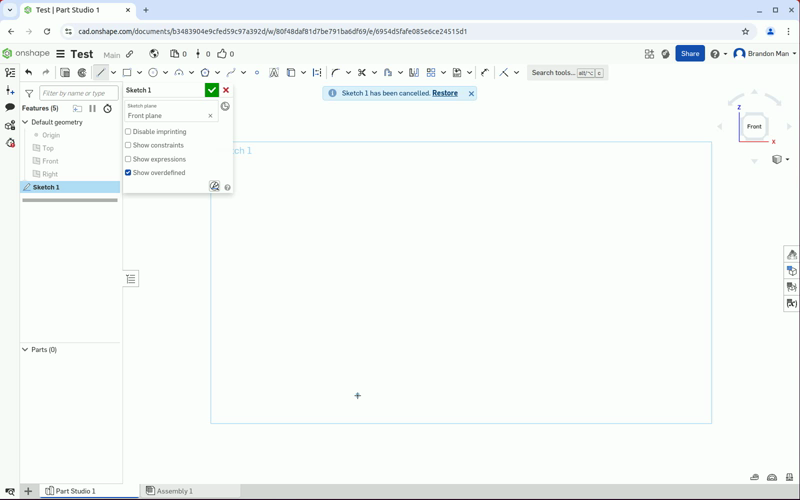
key_down(shift)
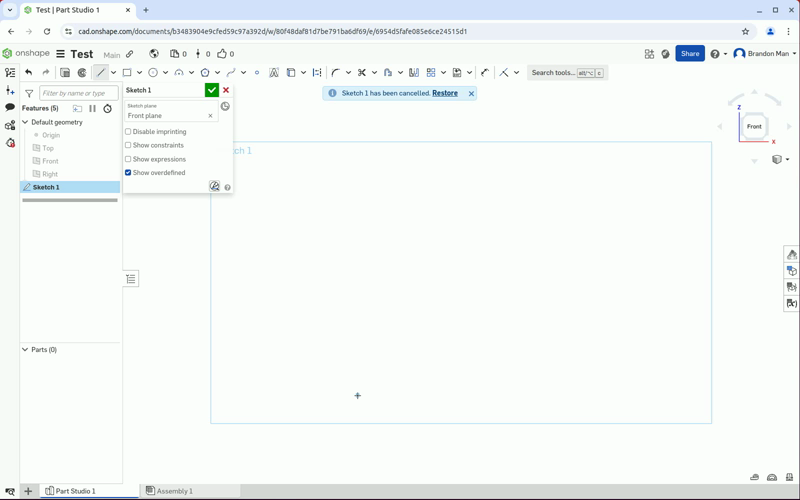
mouse_move(566, 395)
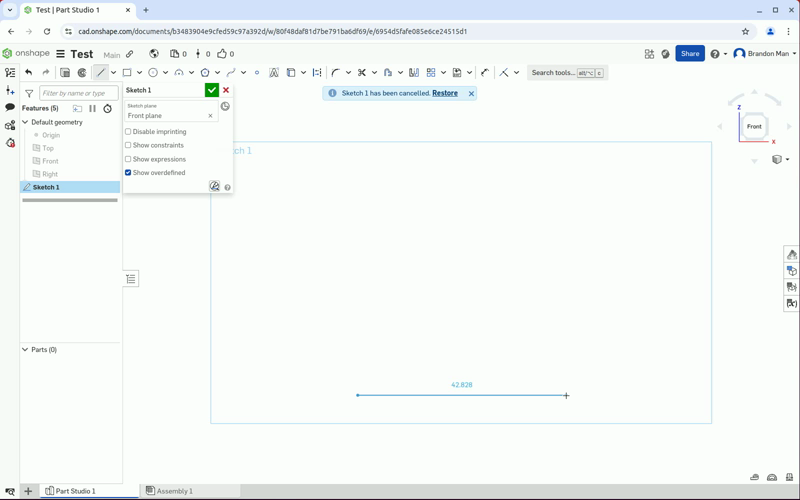
click(566, 395)
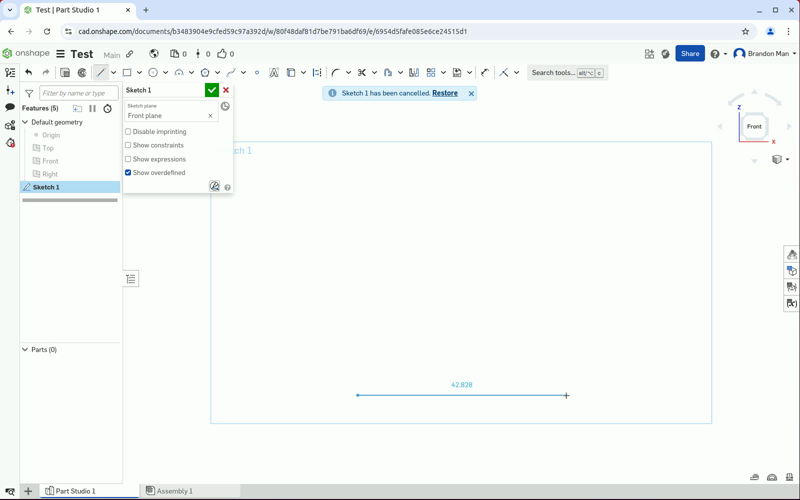
key_up(shift)
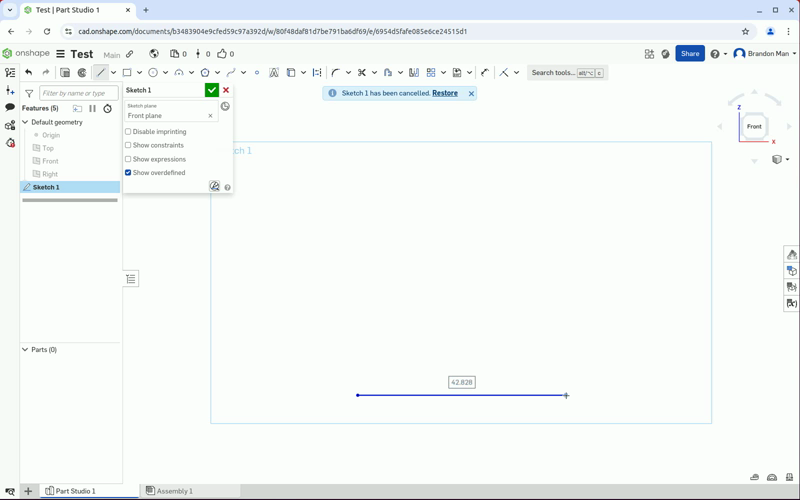
key_down(shift)
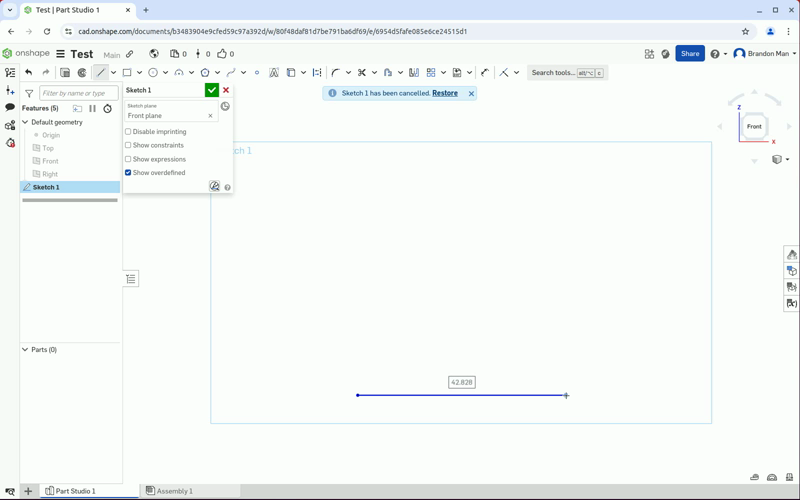
mouse_move(566, 191)
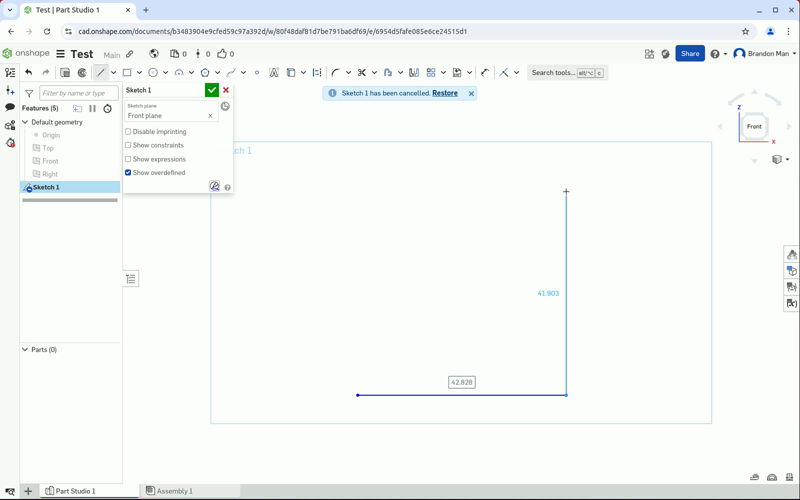
click(566, 191)
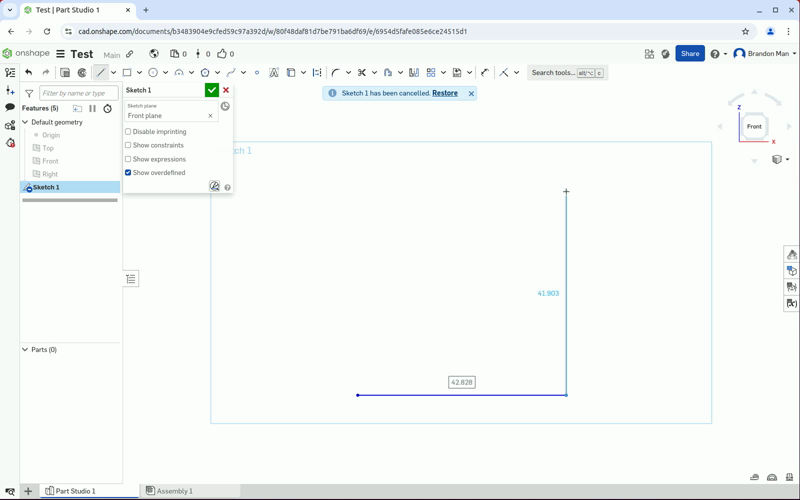
key_up(shift)
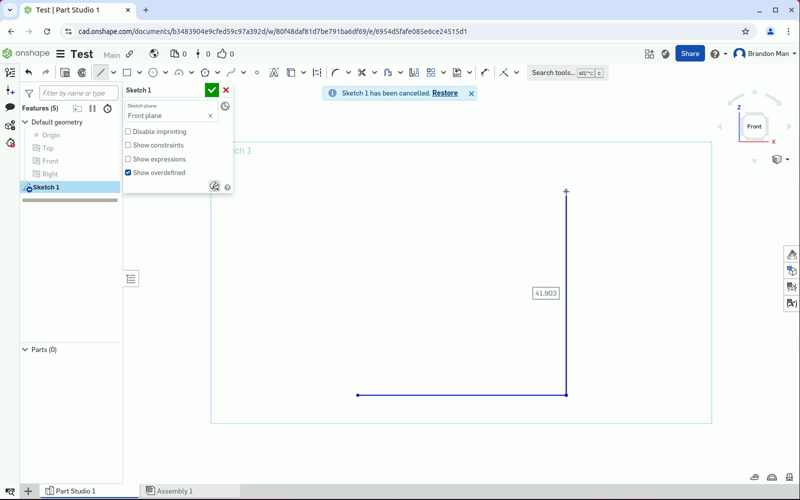
key_down(shift)
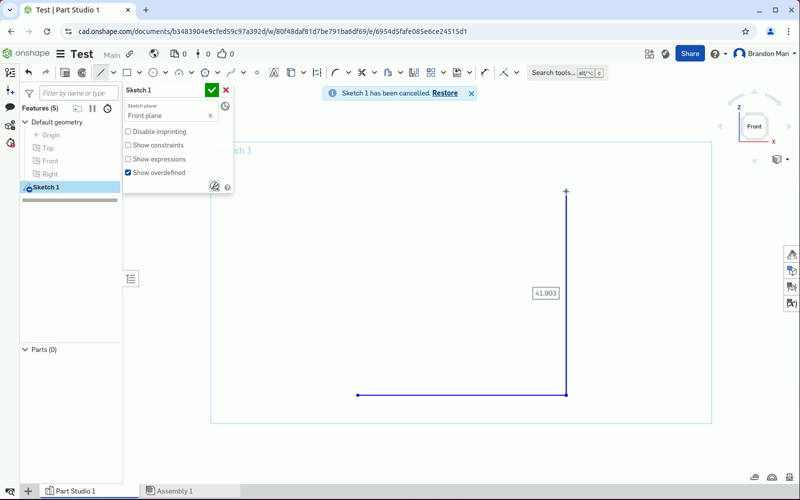
mouse_move(357, 191)
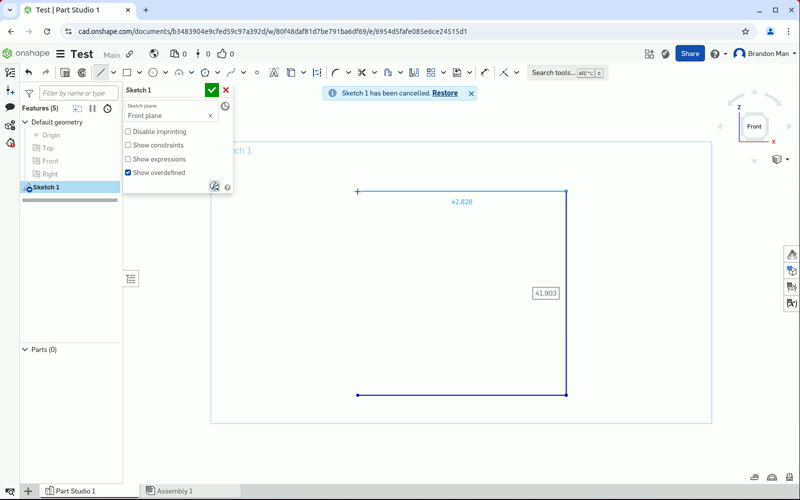
click(357, 191)
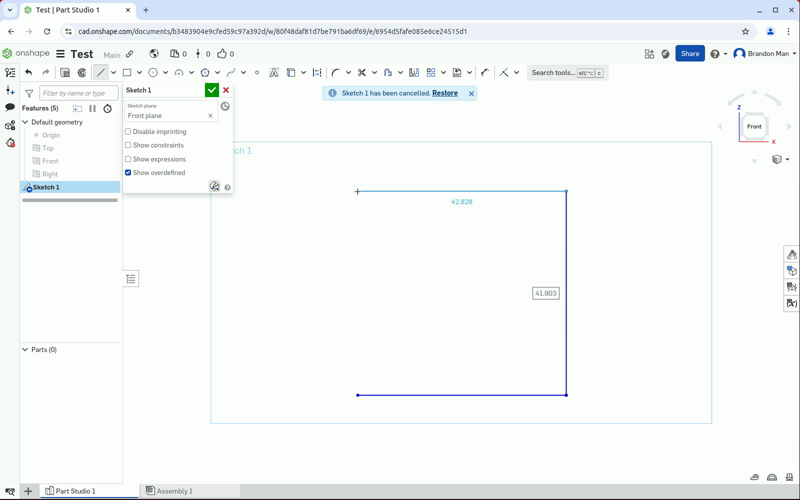
key_up(shift)
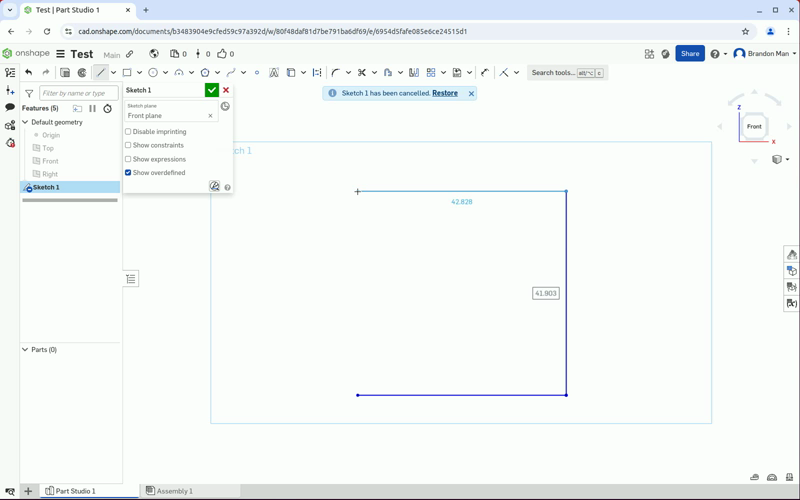
key_down(shift)
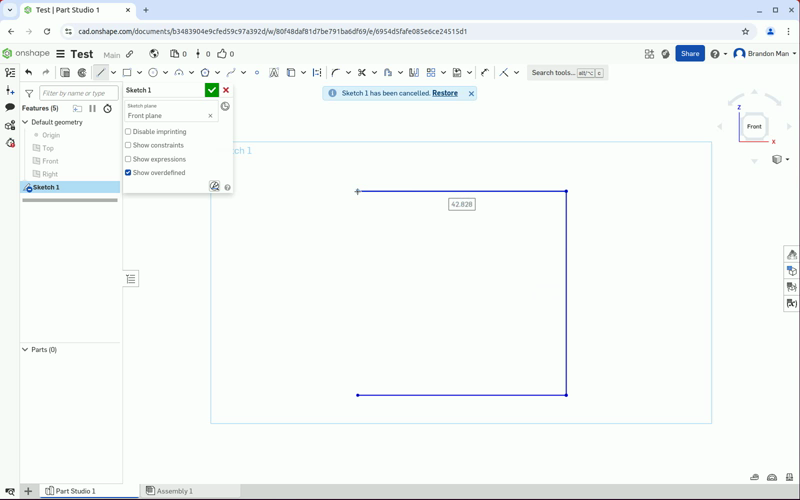
mouse_move(357, 395)
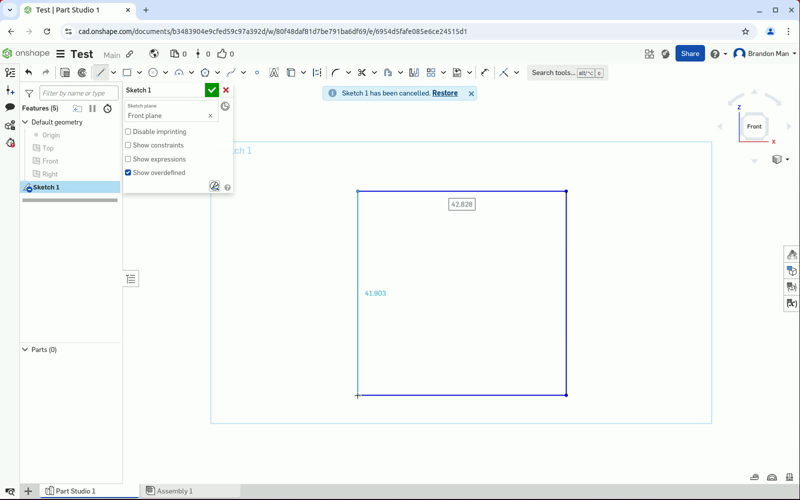
key_up(shift)
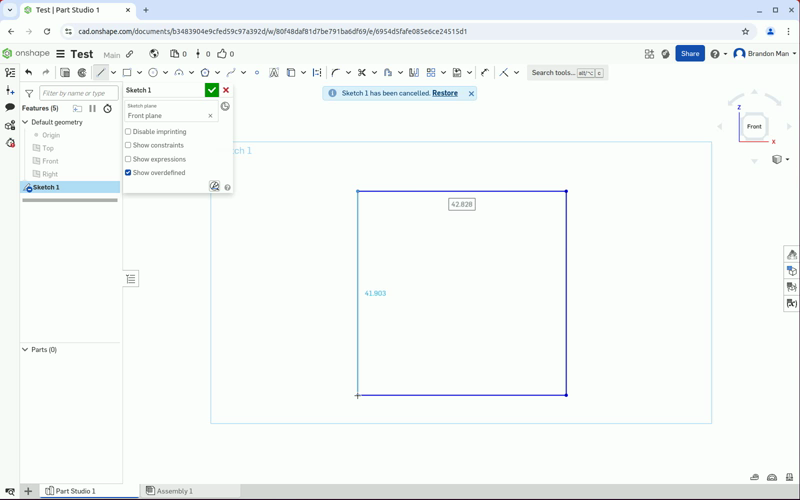
click(357, 395)
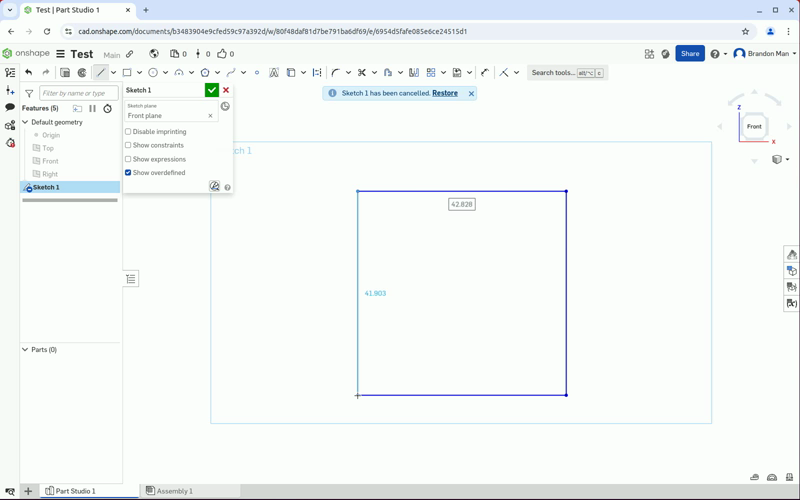
key(esc)
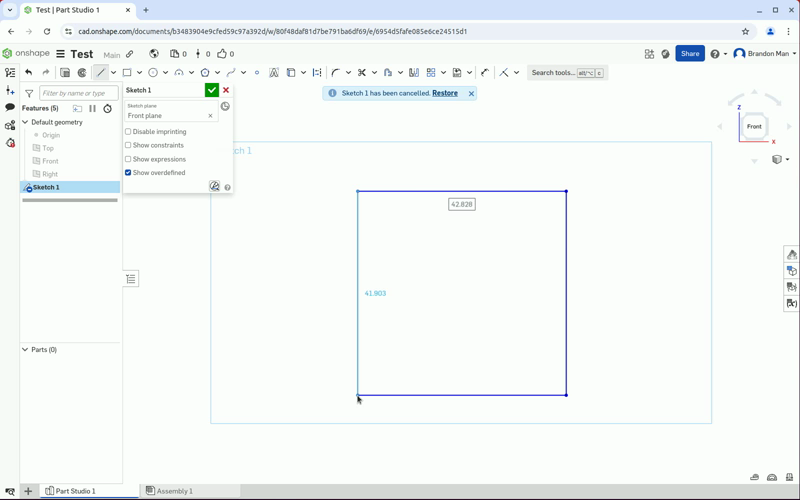
key(c)
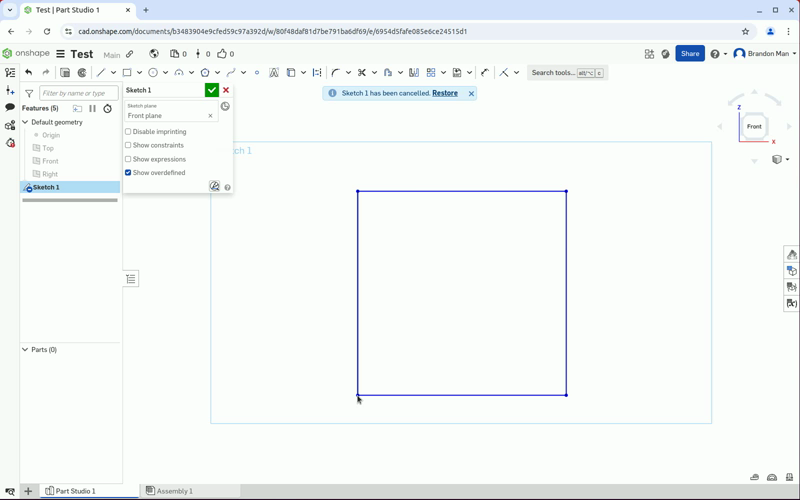
key_down(shift)
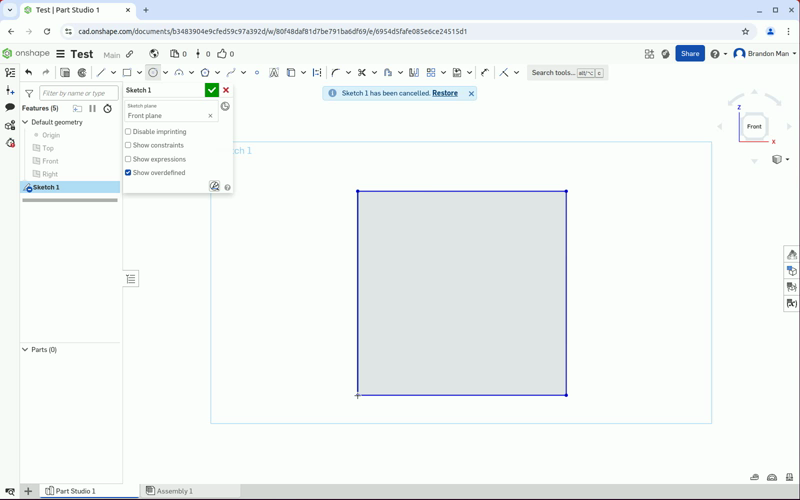
mouse_move(460, 283)
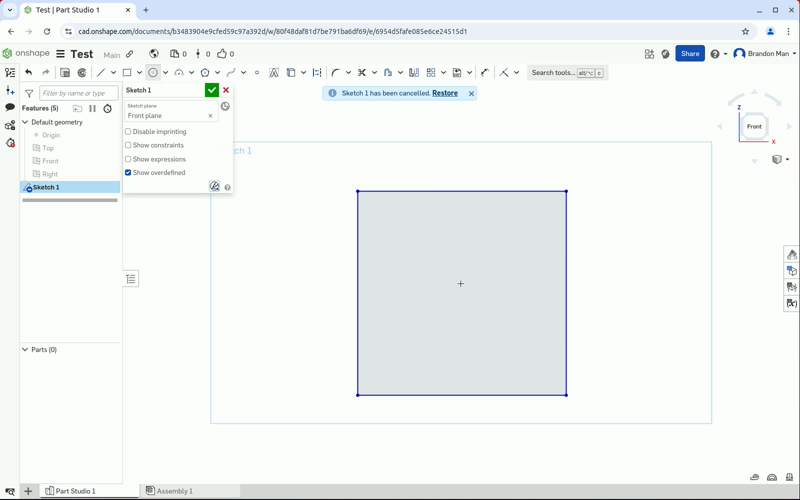
click(460, 283)
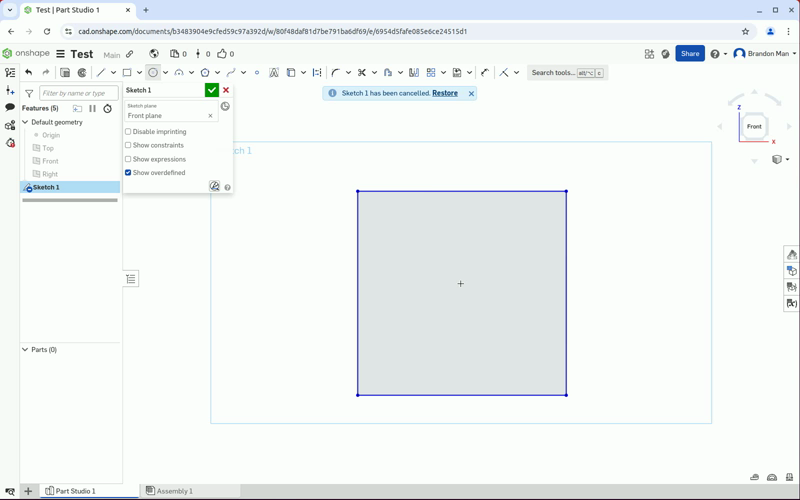
key_up(shift)
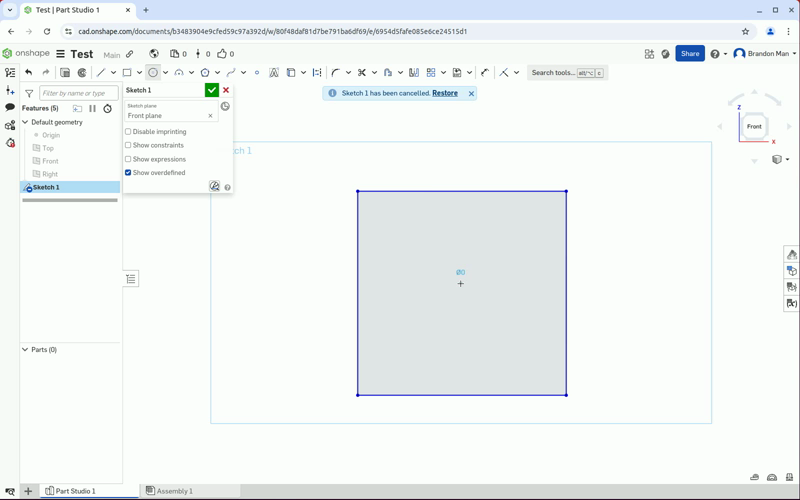
mouse_move(520, 283)
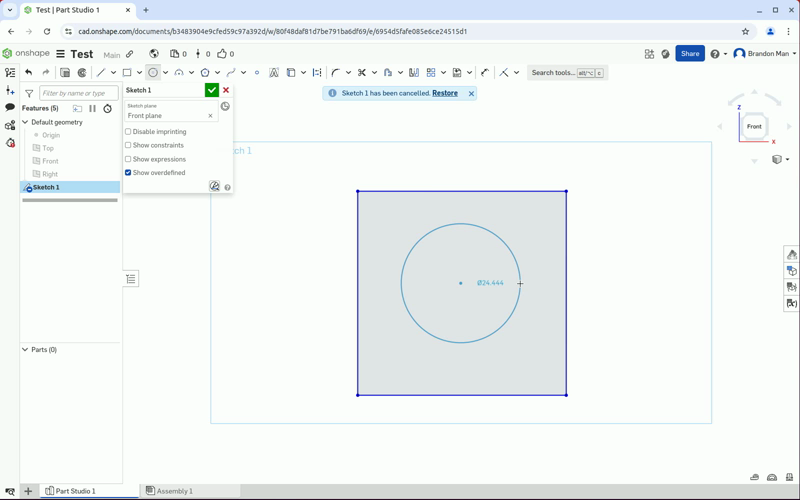
click(520, 283)
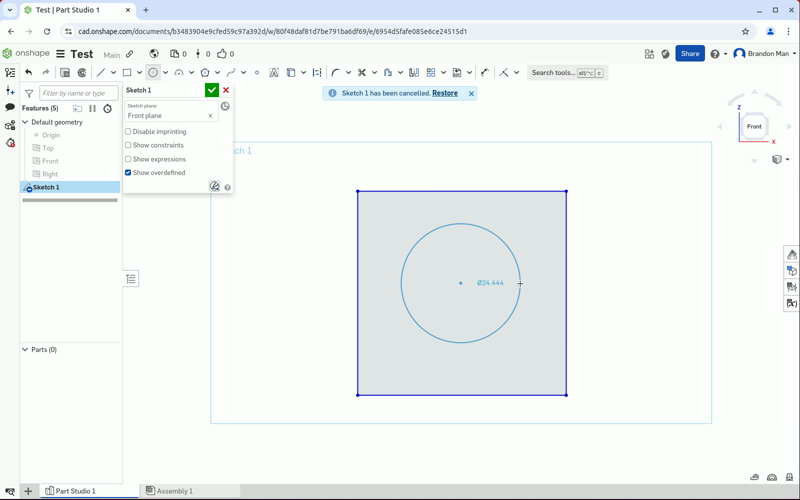
key(esc)
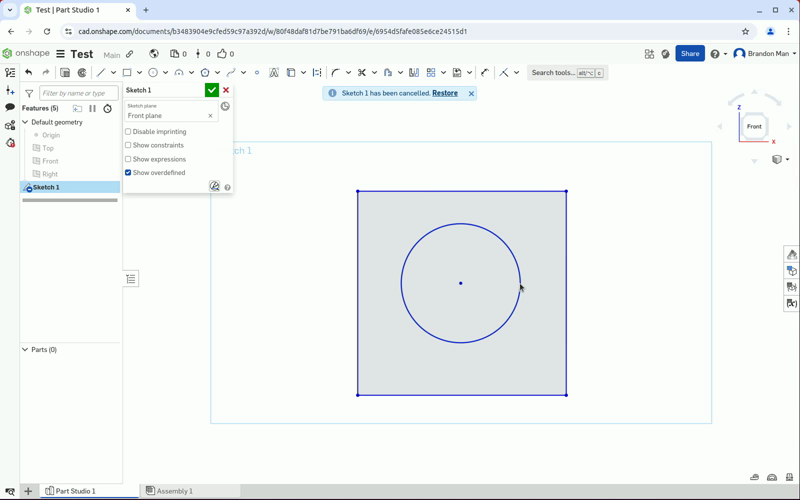
mouse_move(411, 355)
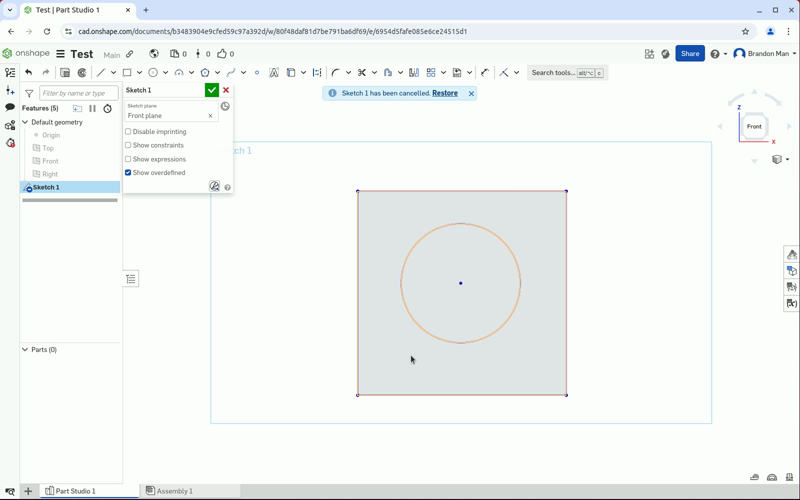
click(411, 355)
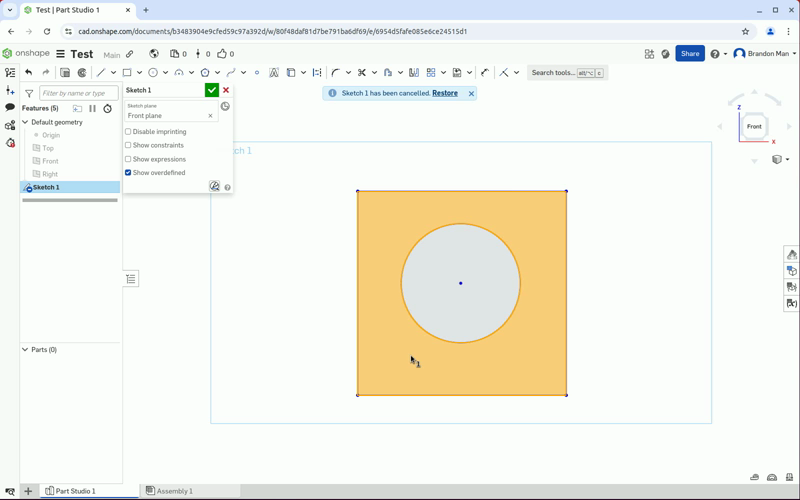
mouse_move(73, 352)
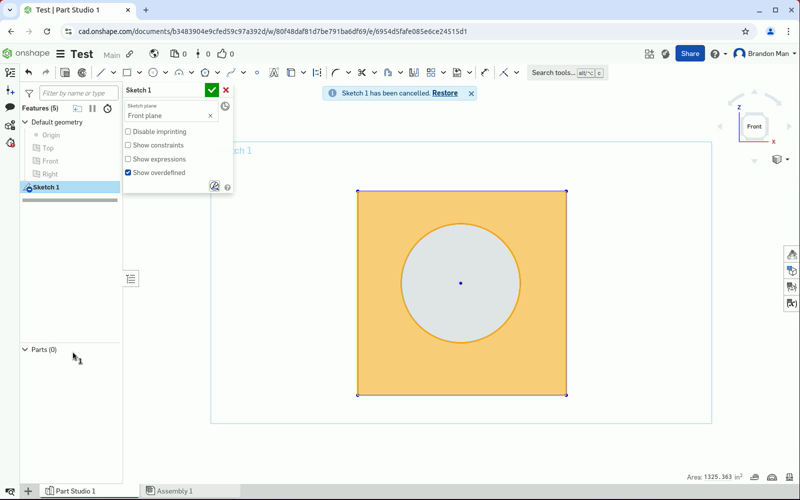
key(shift+y)
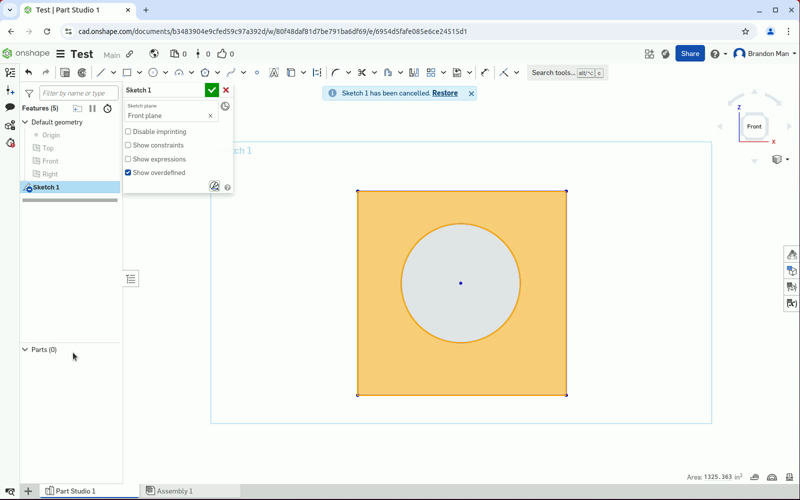
key(shift+e)
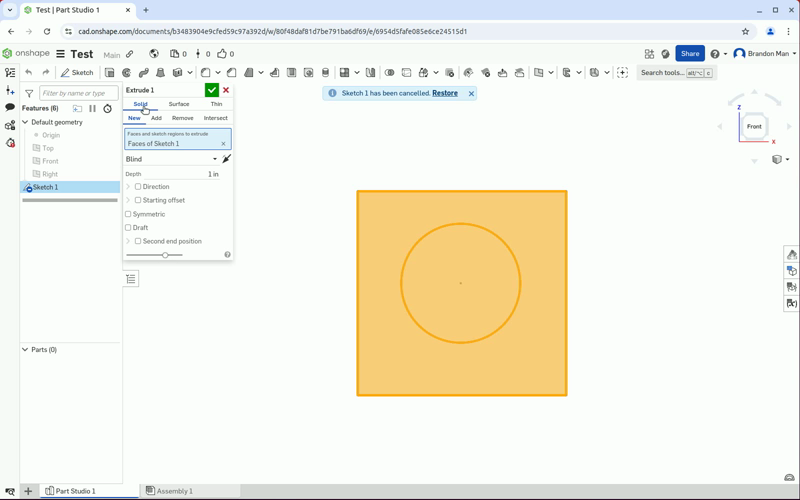
mouse_move(143, 106)
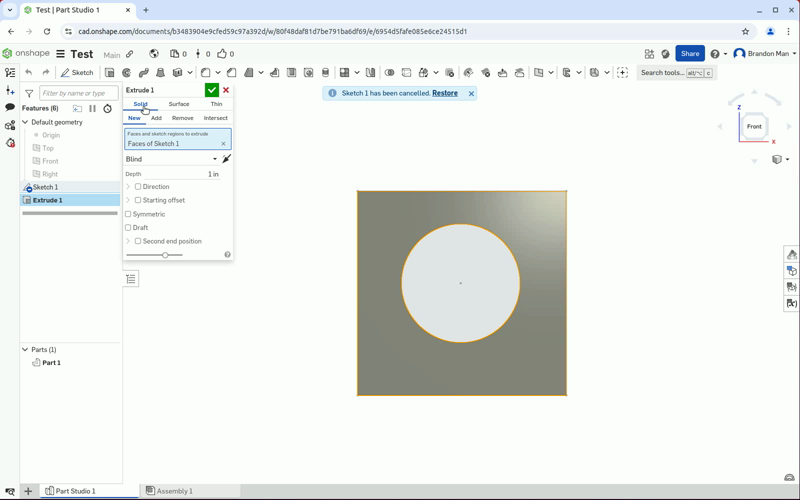
click(143, 106)
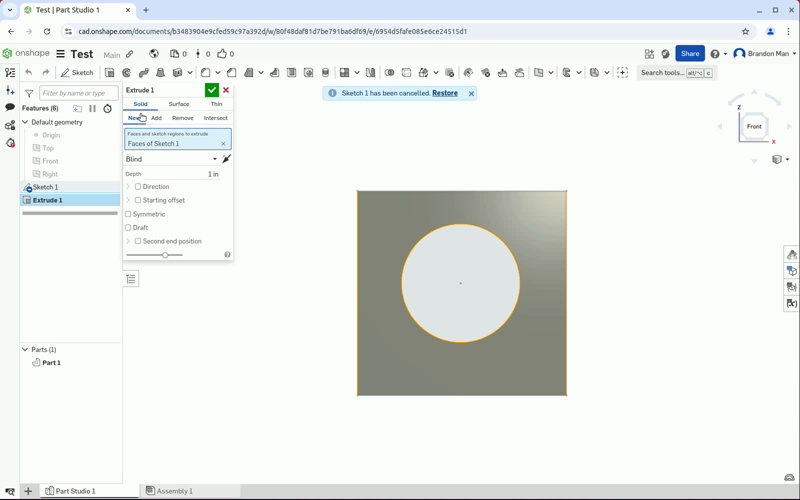
mouse_move(137, 120)
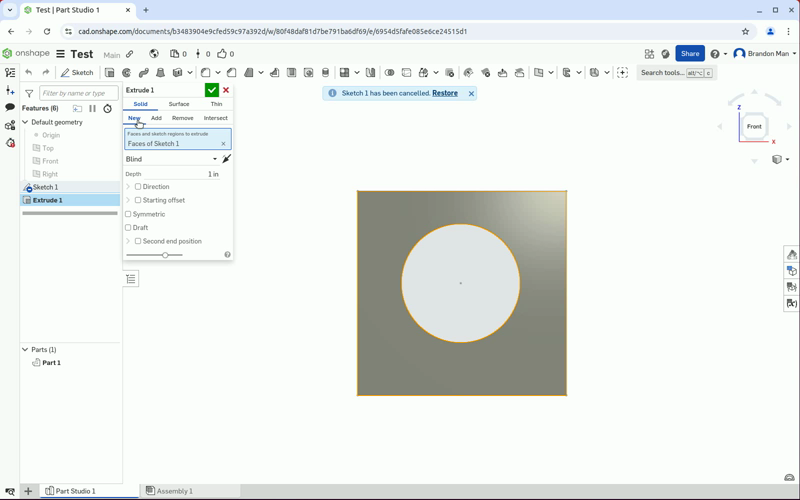
click(137, 120)
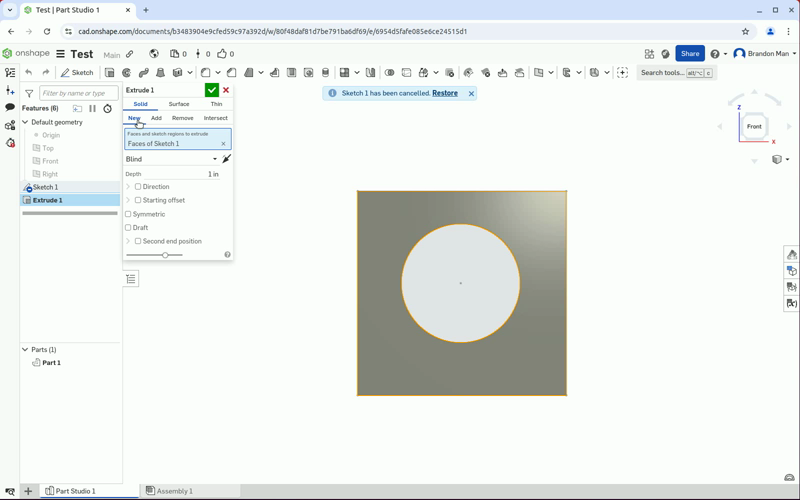
key(tab, 4)
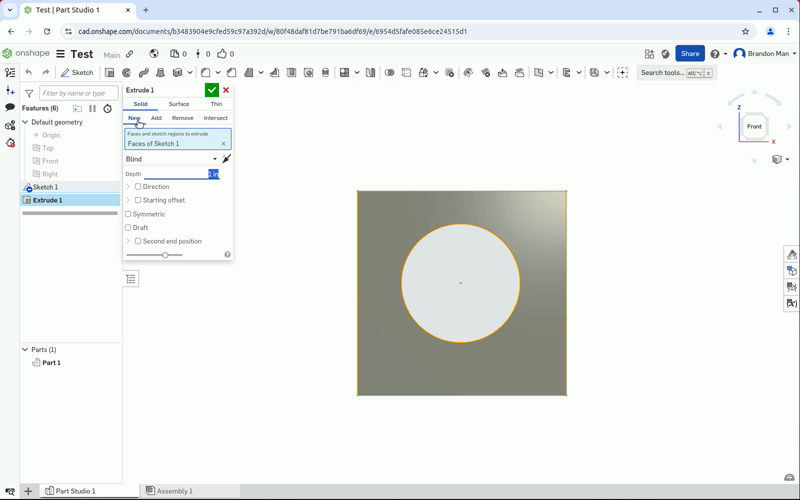
text(4.092)
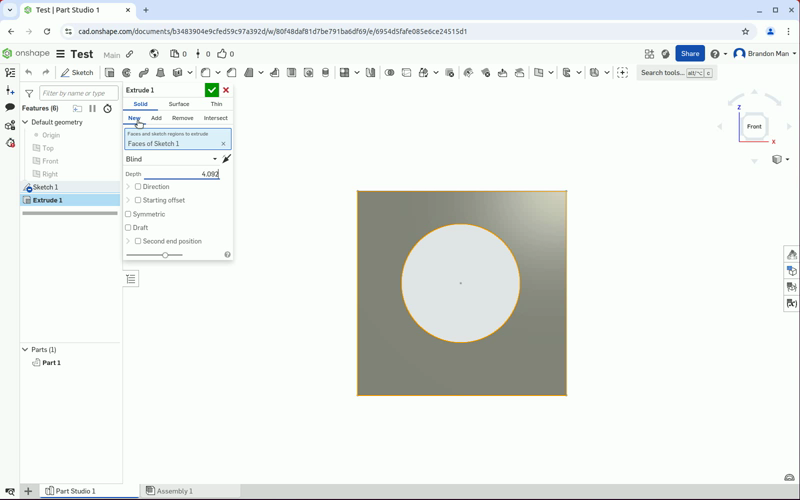
key(enter)
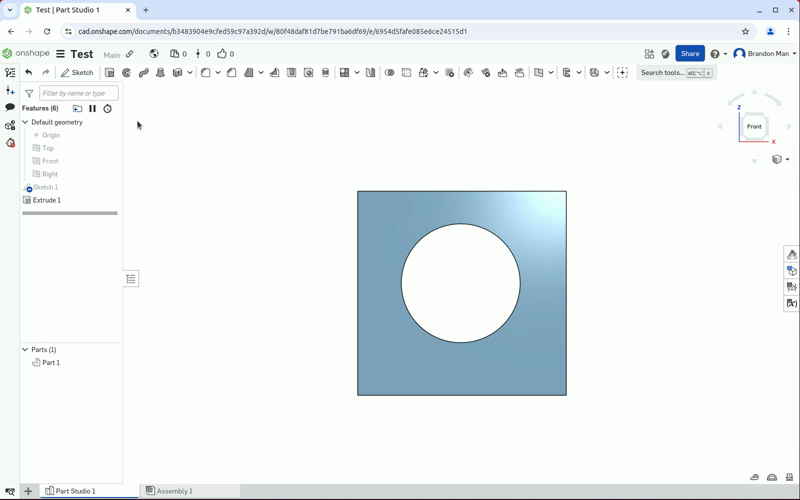
key(shift+h)
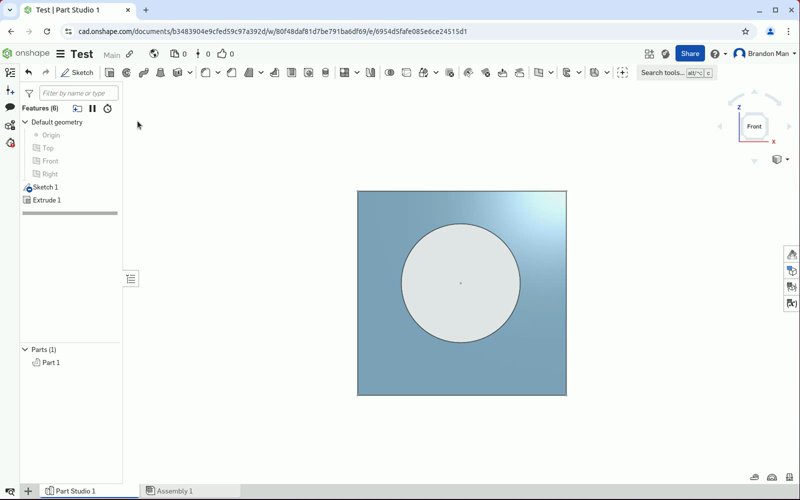
key(shift+h)
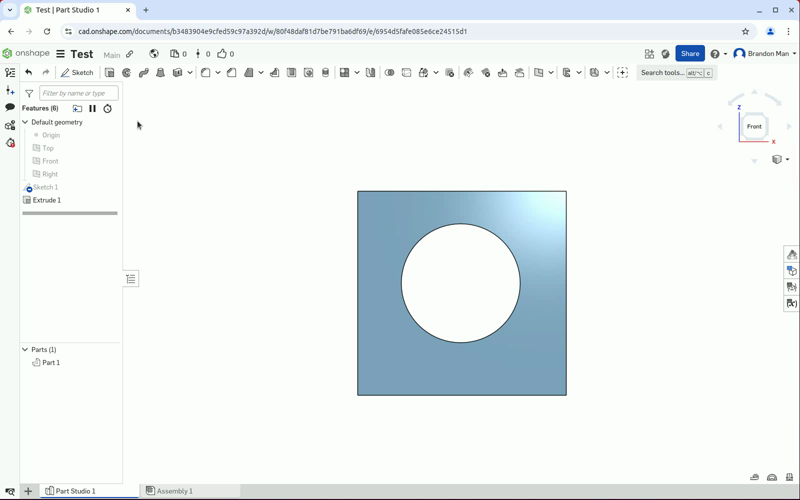
mouse_move(73, 189)
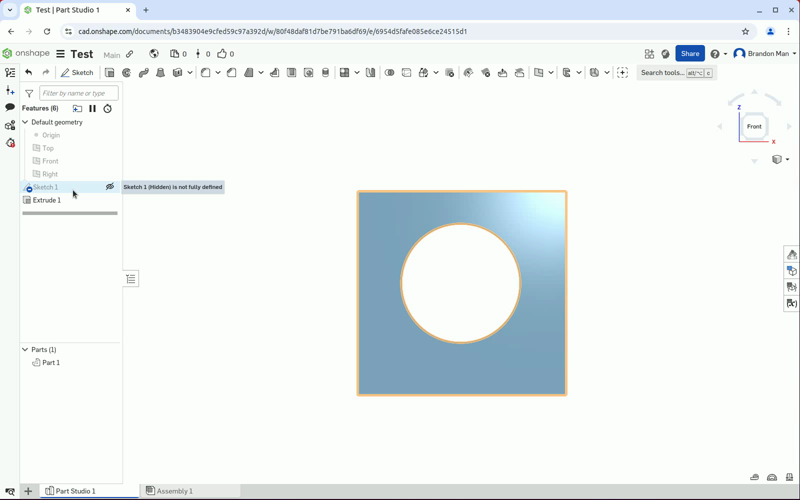
click(73, 189)
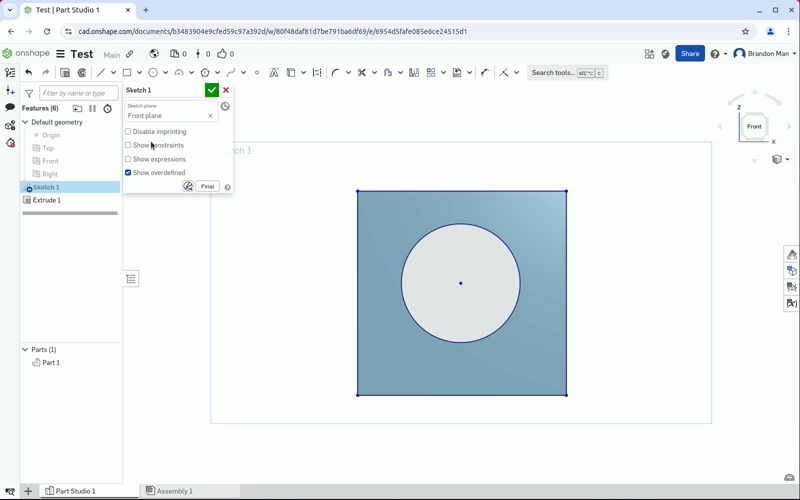
mouse_move(229, 92)
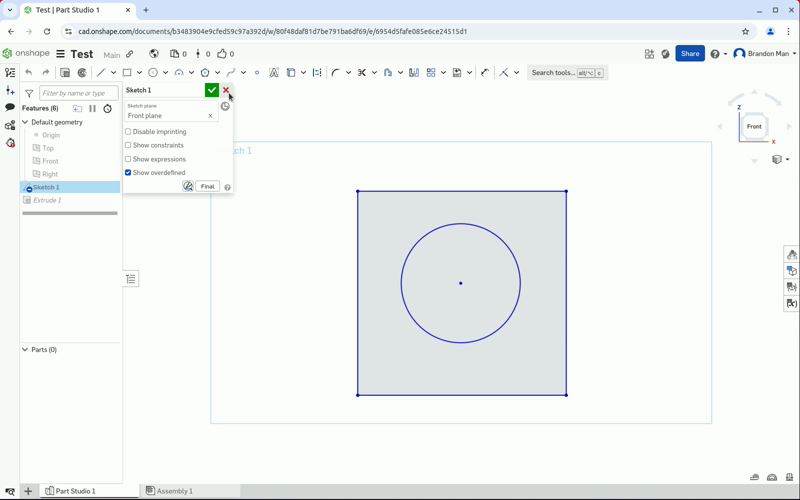
click(229, 92)
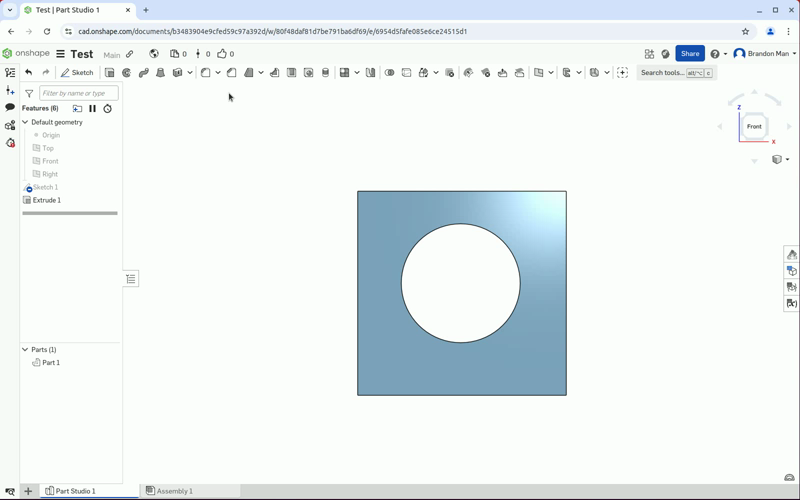
mouse_move(541, 75)
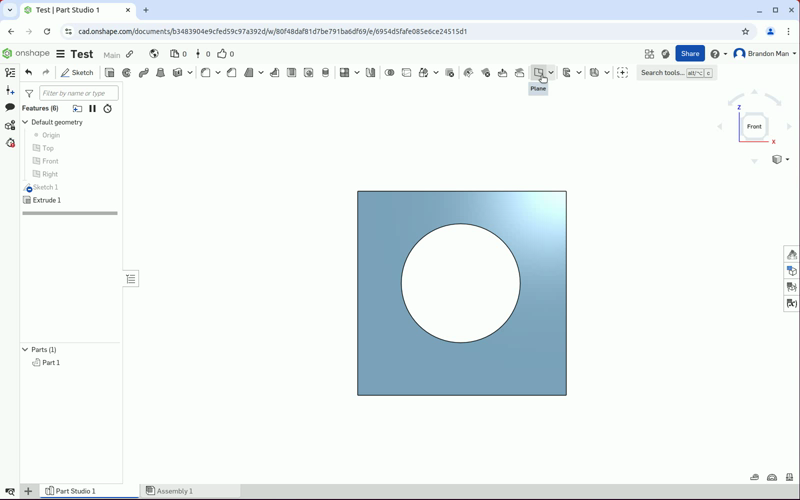
click(541, 75)
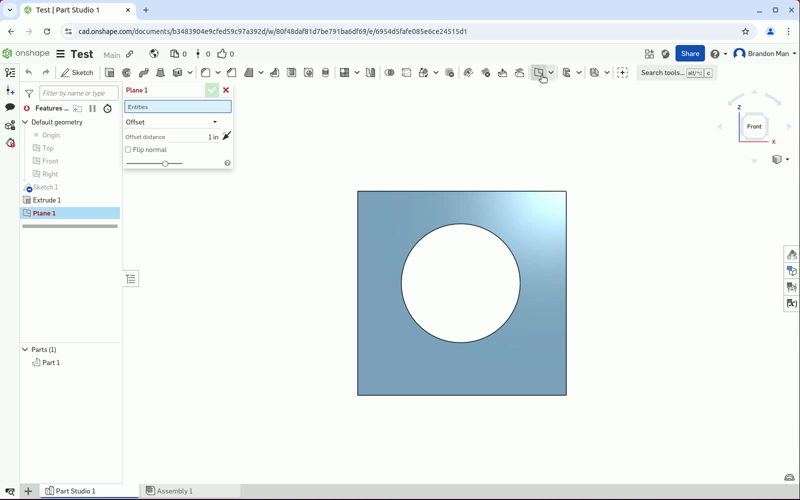
mouse_move(73, 163)
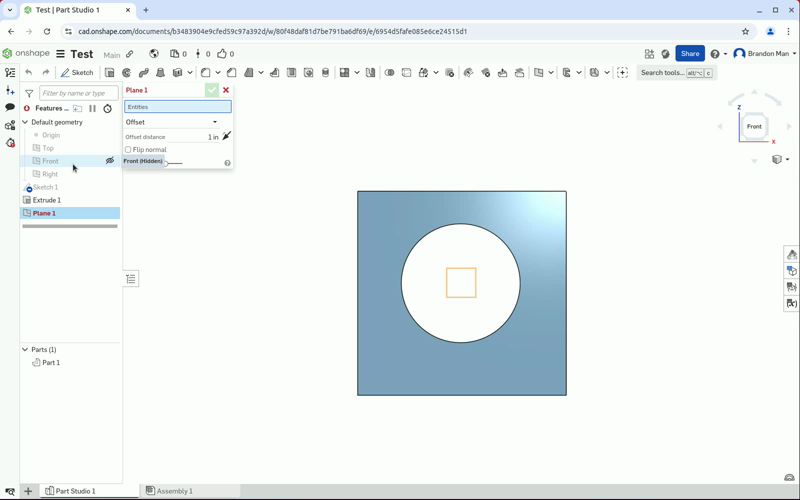
click(73, 163)
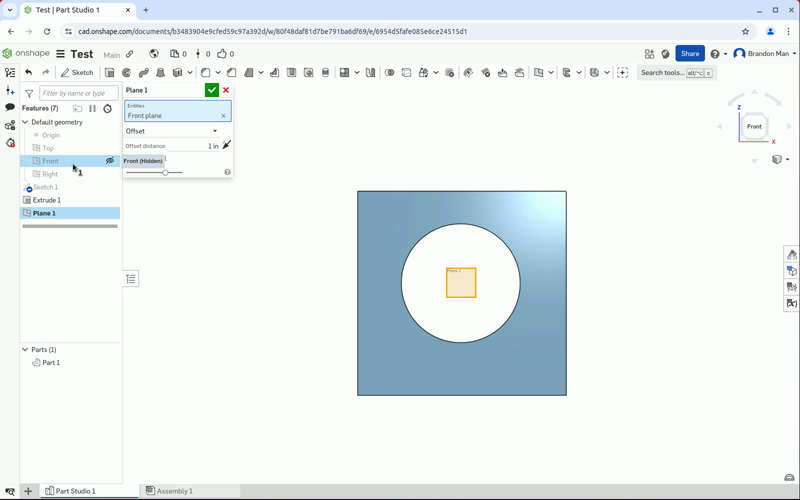
key(tab, 2)
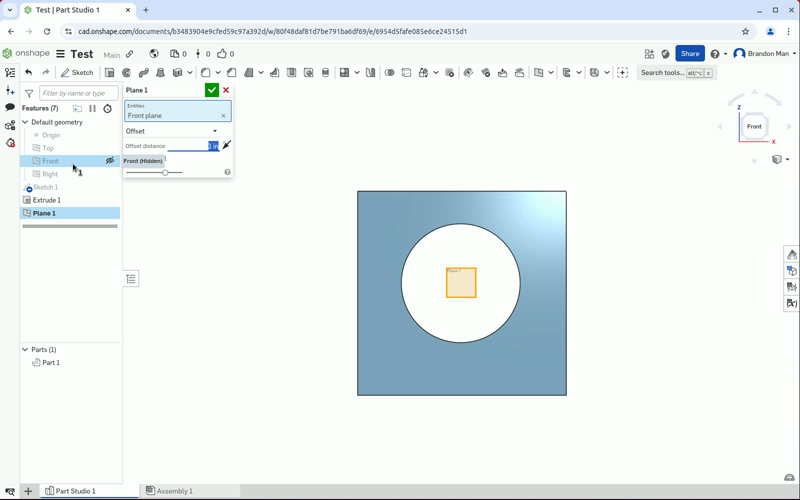
text(4.098)
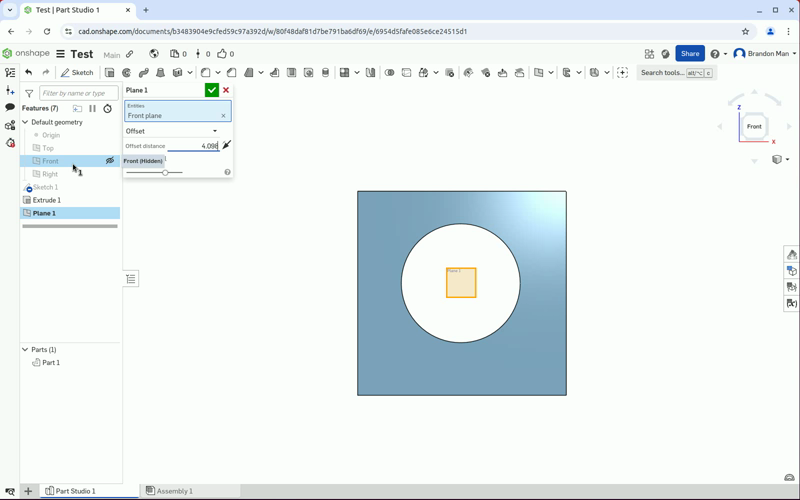
key(enter, 2)
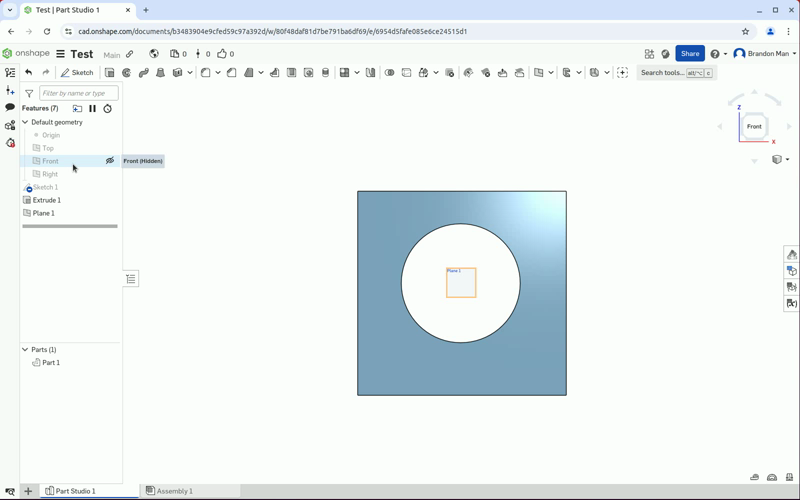
key(shift+s)
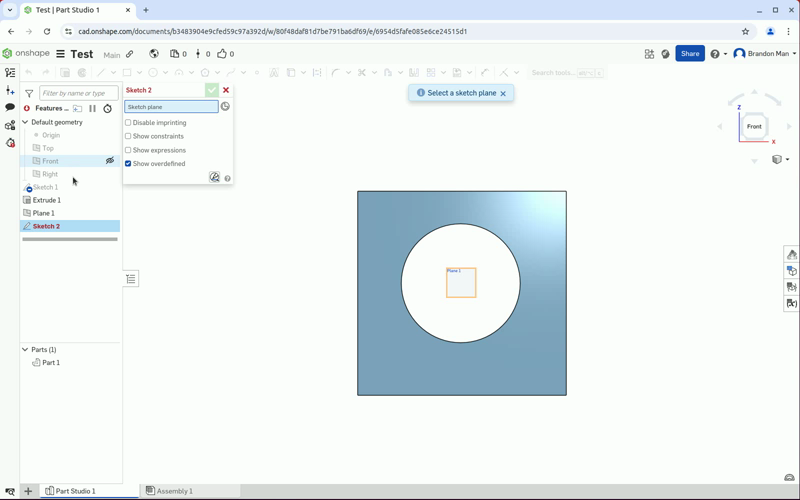
mouse_move(73, 215)
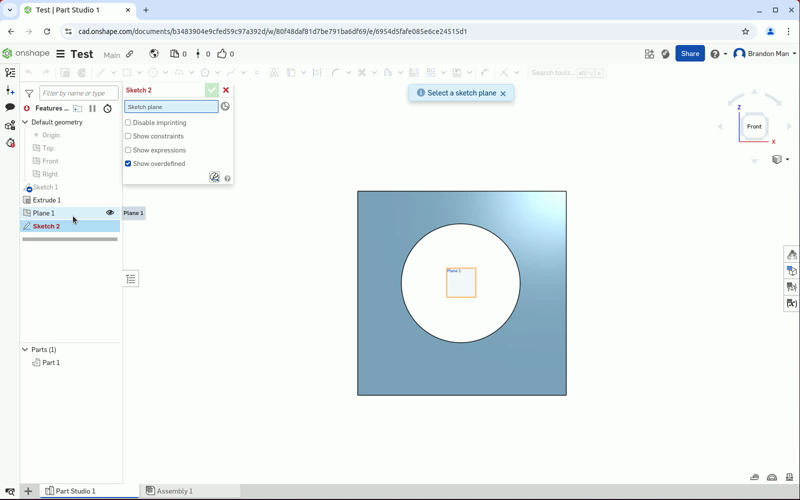
click(73, 215)
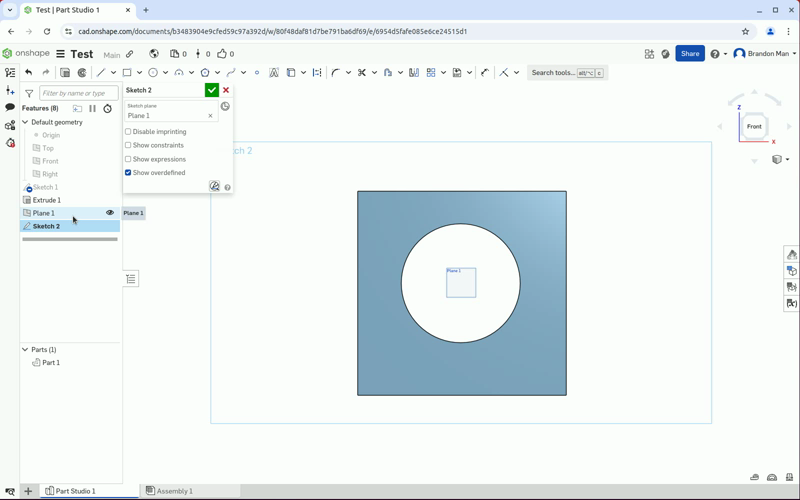
mouse_move(73, 352)
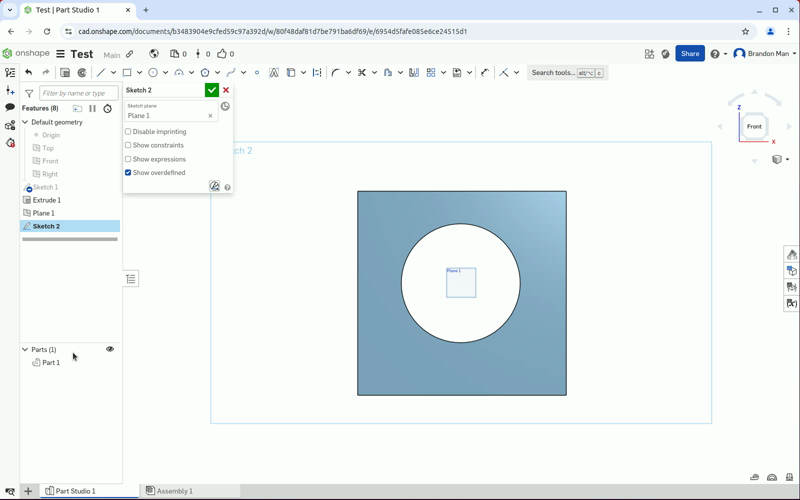
key(y)
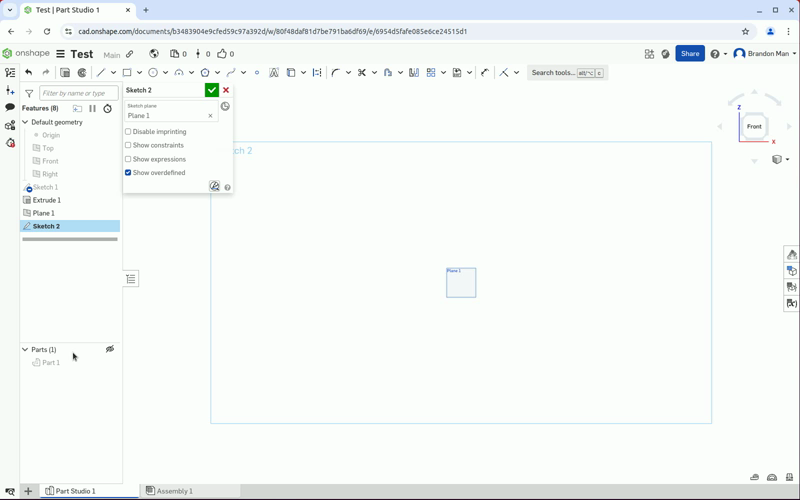
key(c)
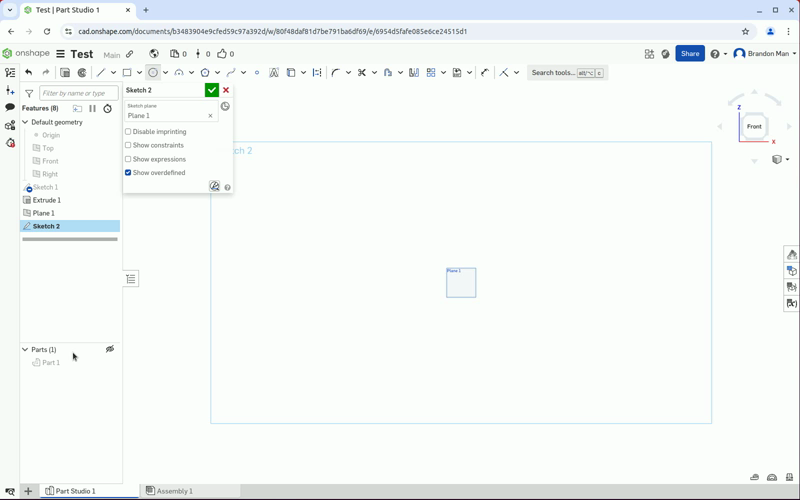
key_down(shift)
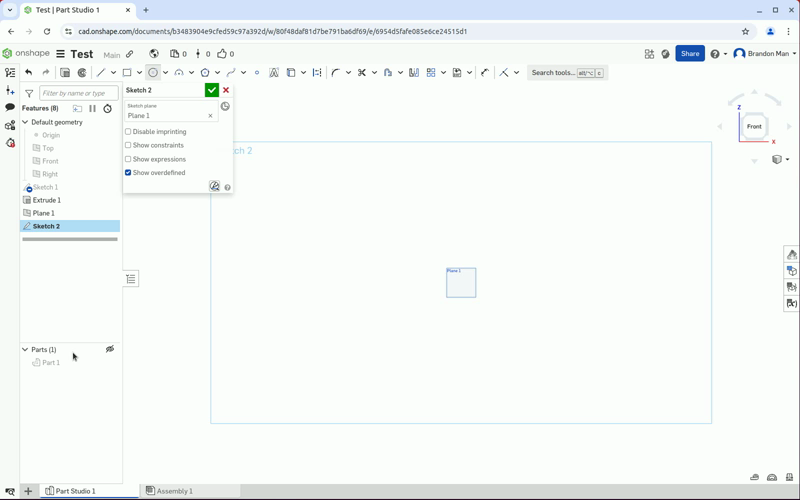
mouse_move(461, 282)
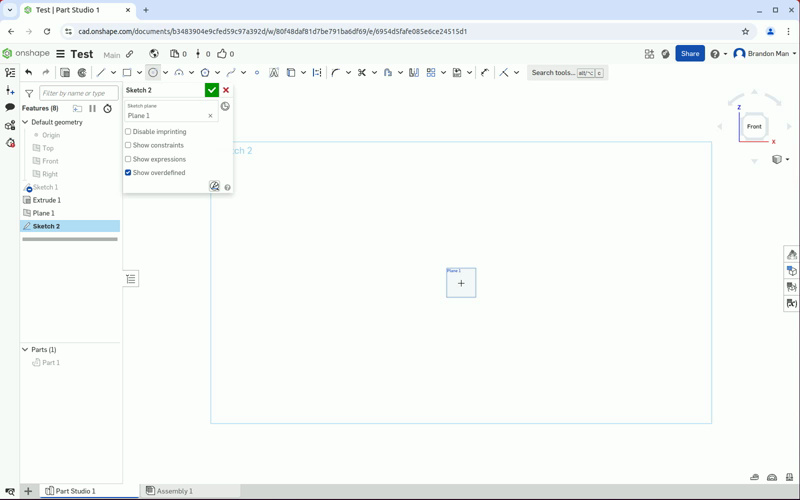
click(461, 282)
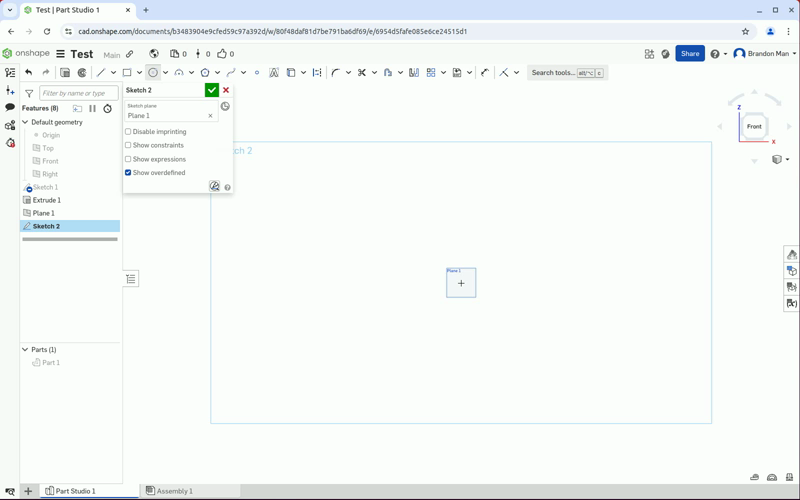
key_up(shift)
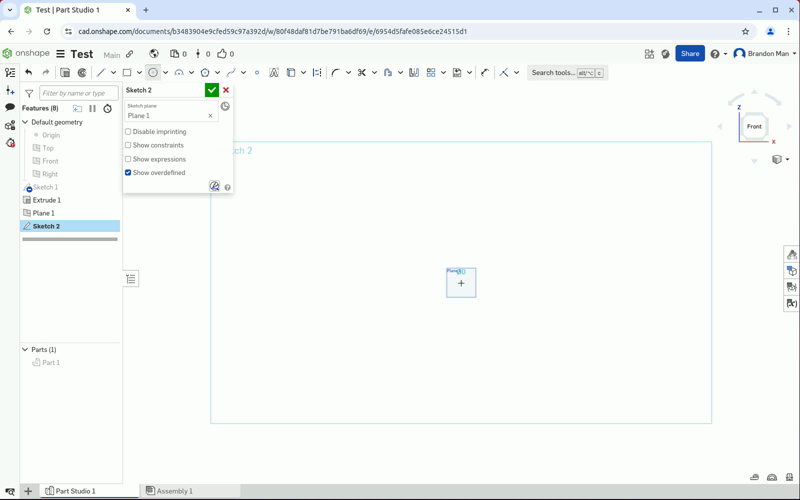
mouse_move(541, 282)
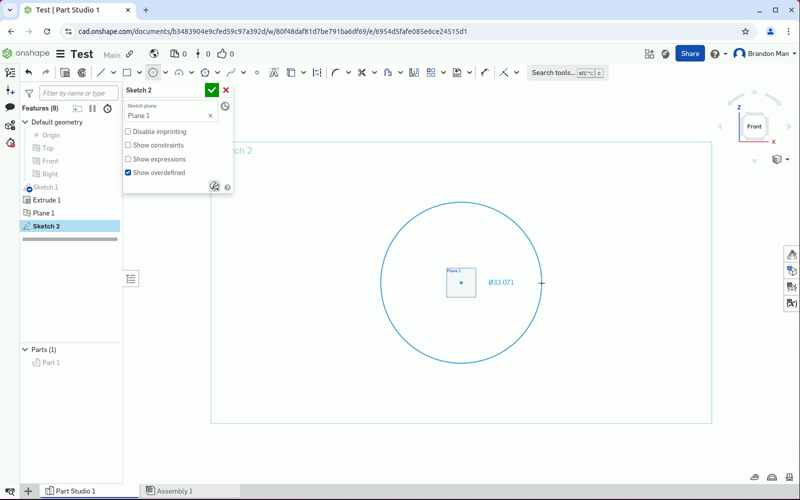
click(541, 282)
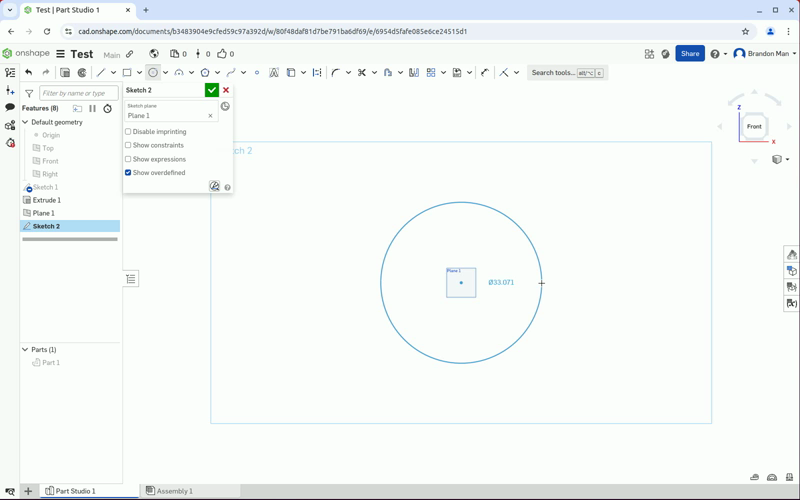
key(esc)
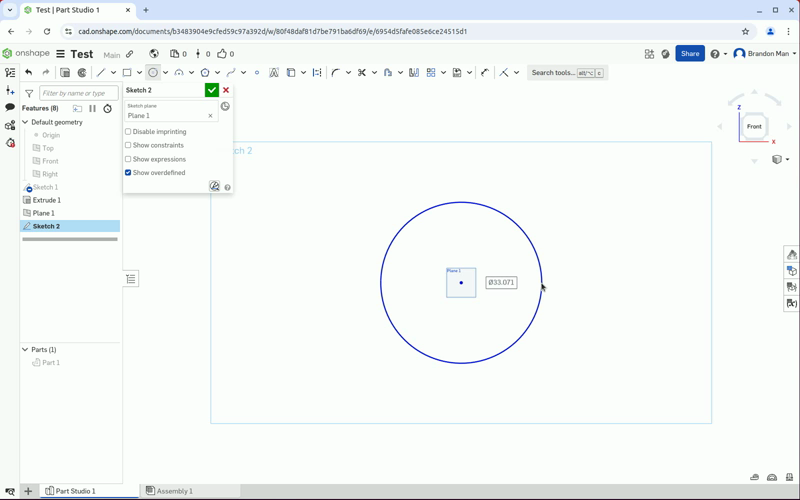
key(c)
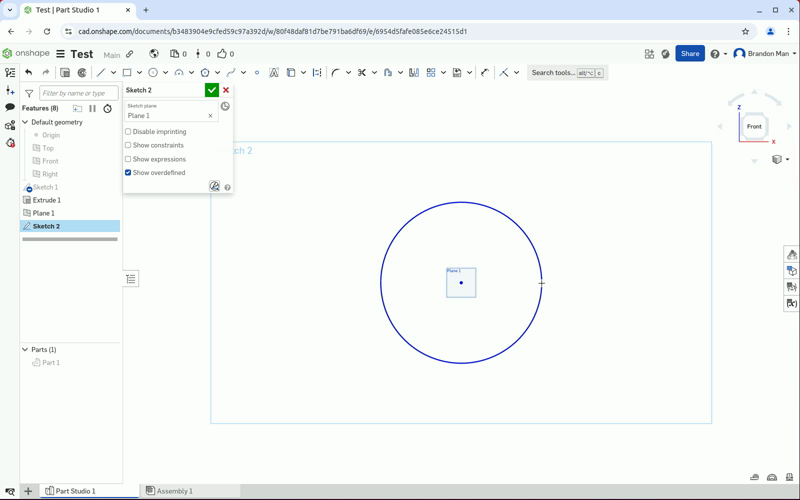
key_down(shift)
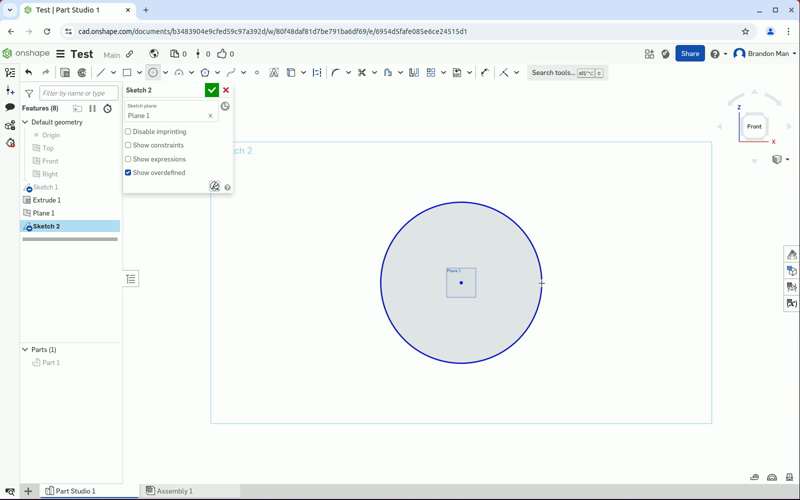
mouse_move(461, 282)
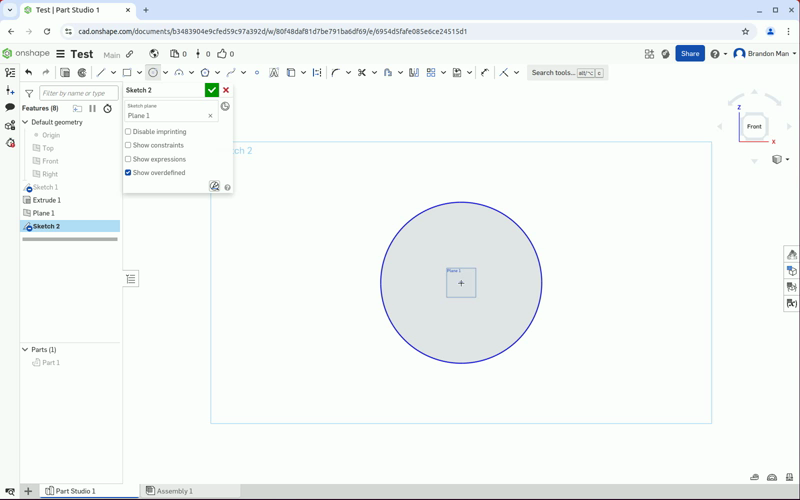
click(461, 282)
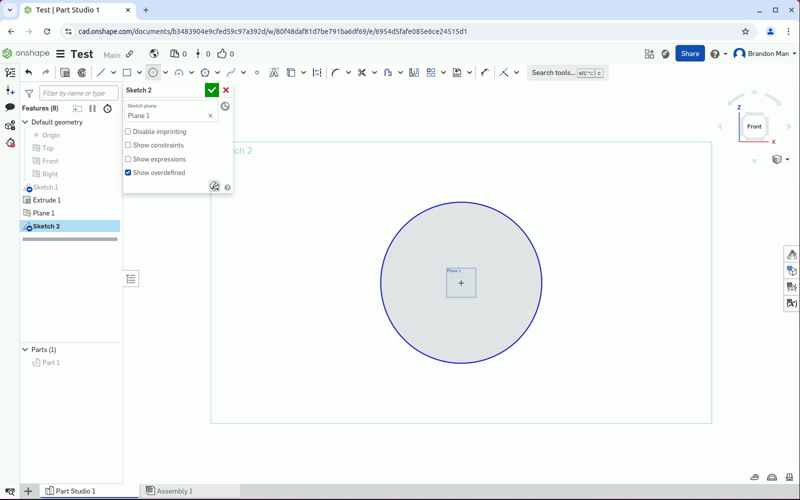
key_up(shift)
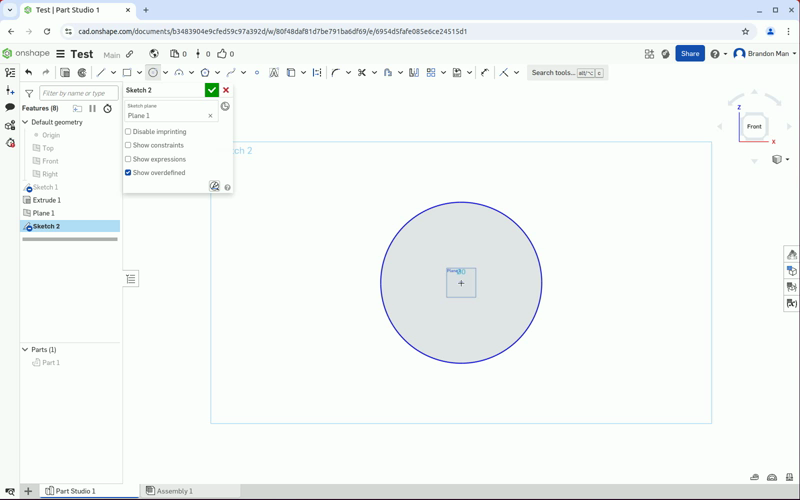
mouse_move(528, 282)
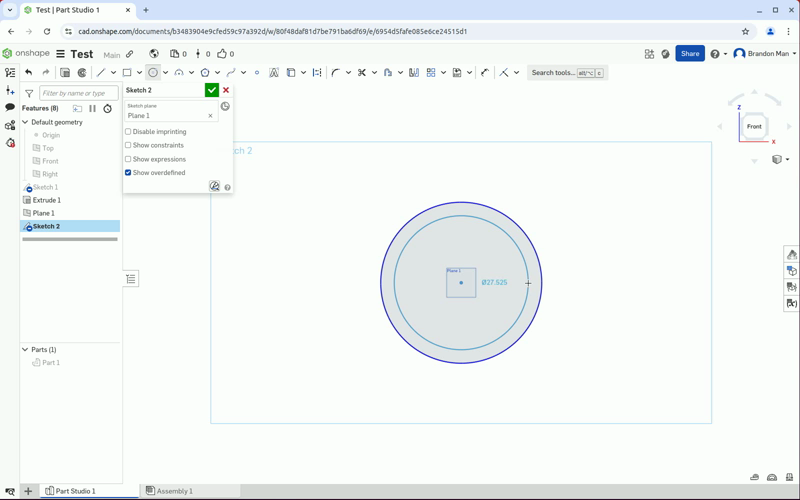
click(528, 282)
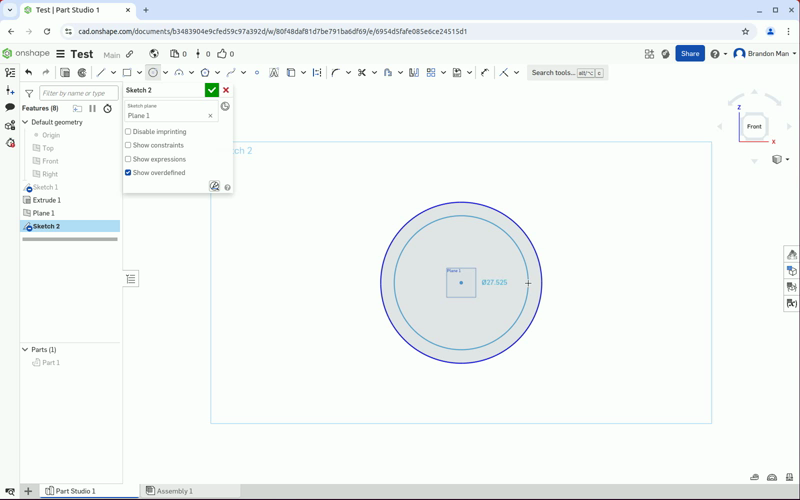
key(esc)
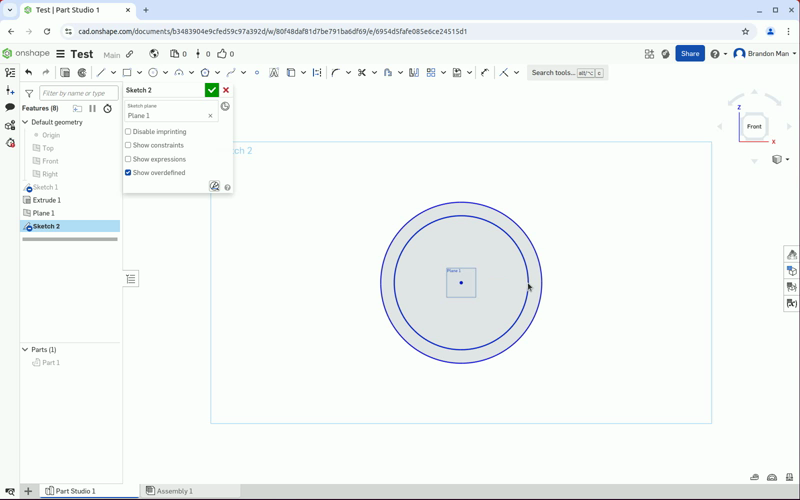
mouse_move(534, 270)
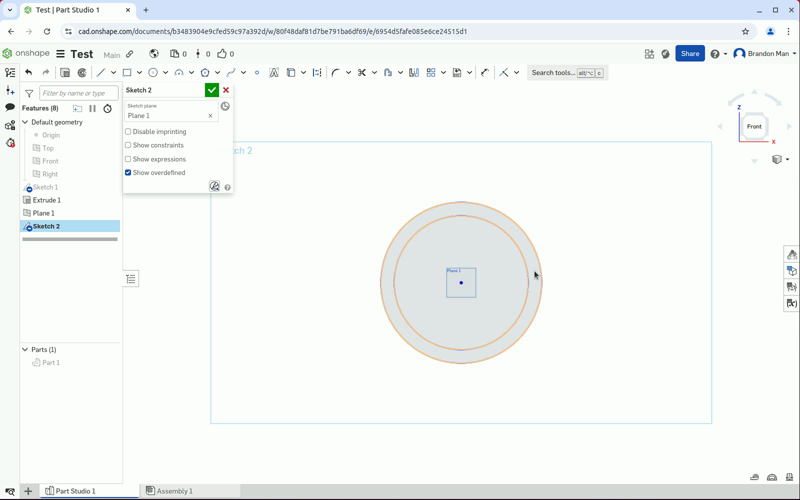
click(534, 270)
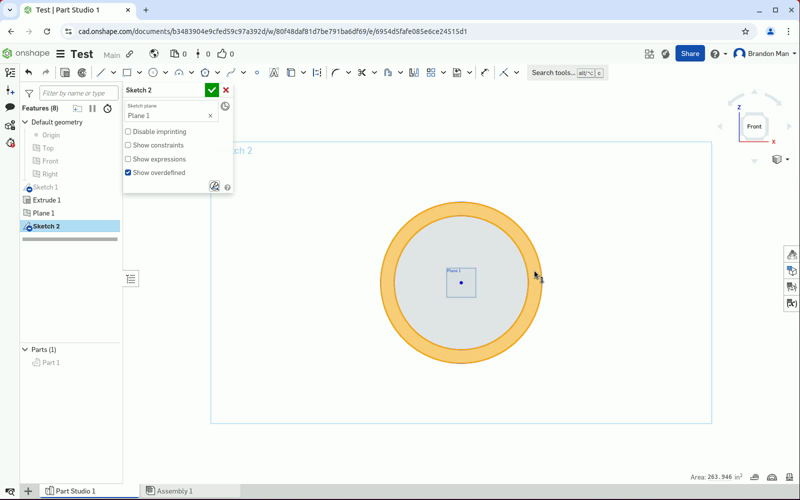
mouse_move(73, 352)
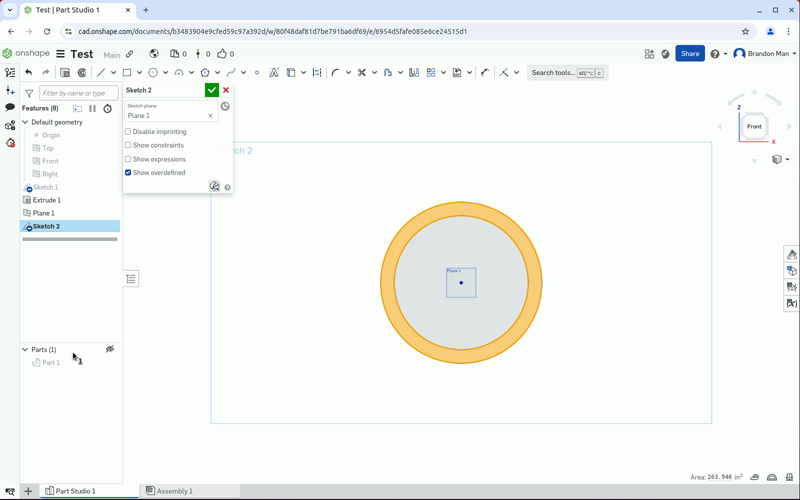
key(shift+y)
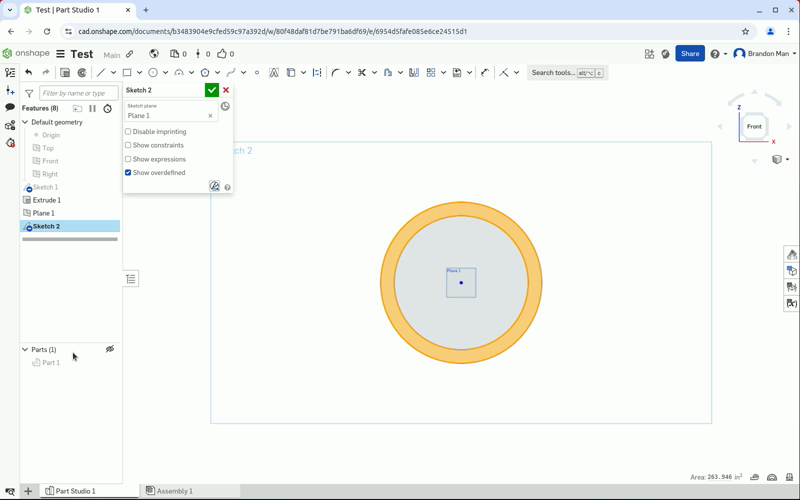
key(shift+e)
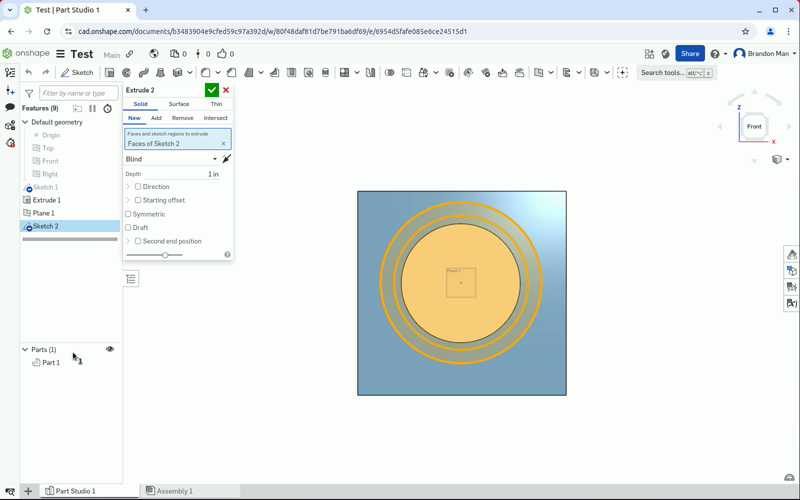
mouse_move(143, 106)
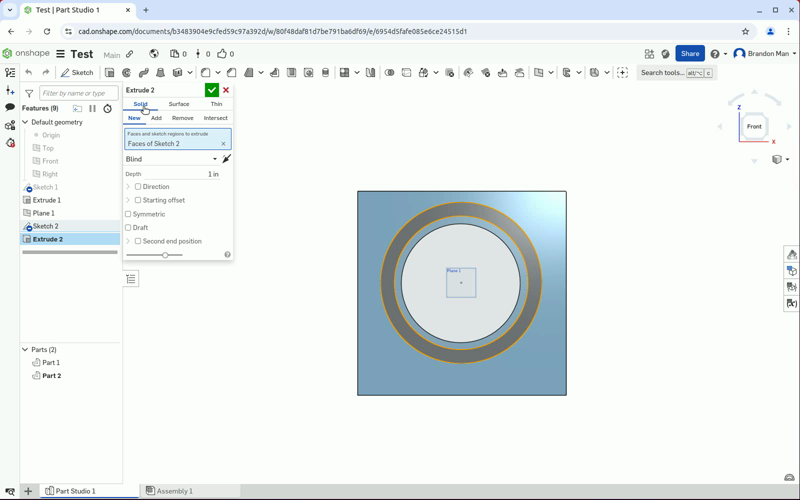
click(143, 106)
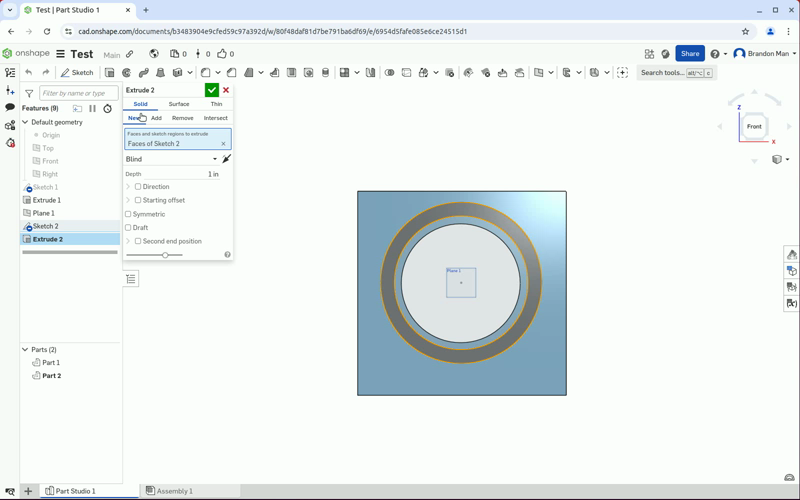
mouse_move(137, 120)
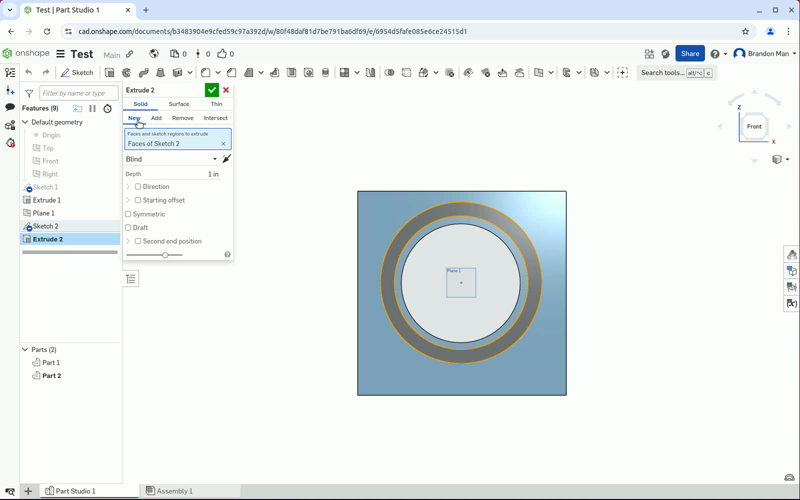
click(137, 120)
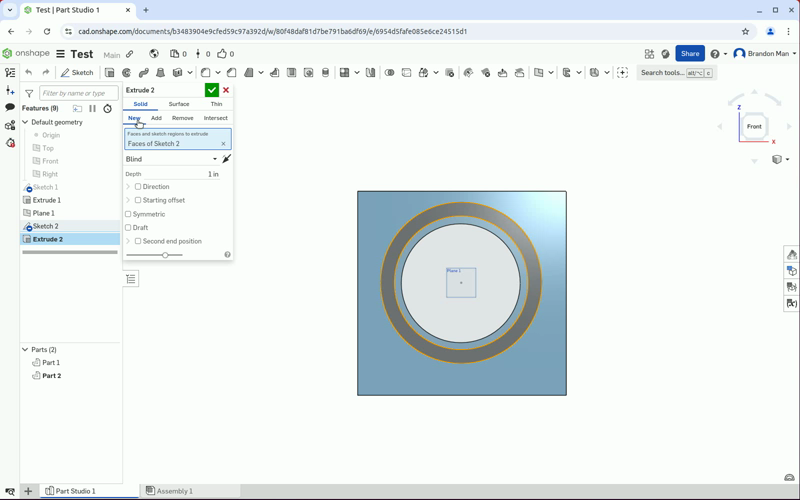
key(tab, 4)
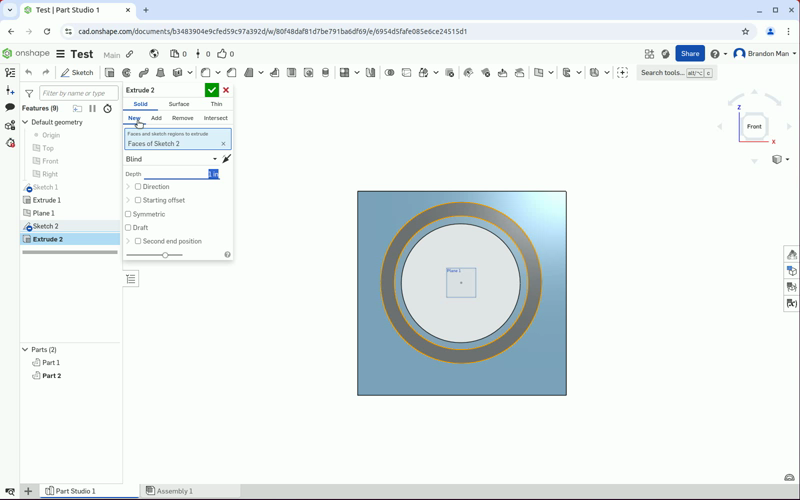
text(12.276)
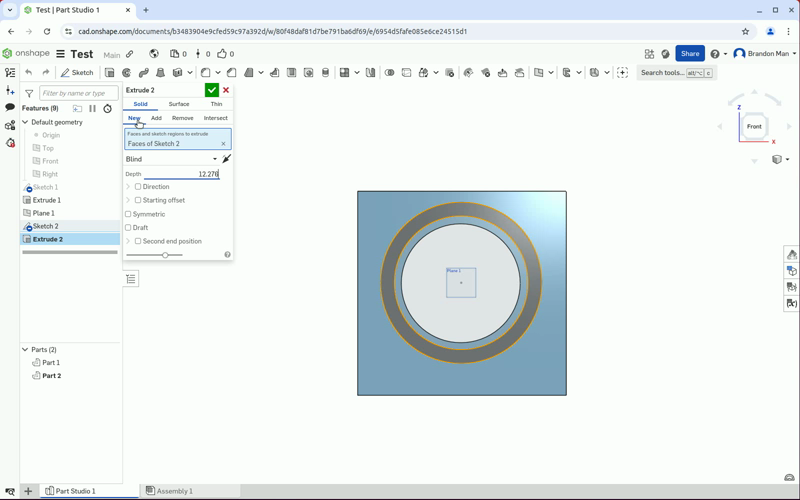
key(enter)
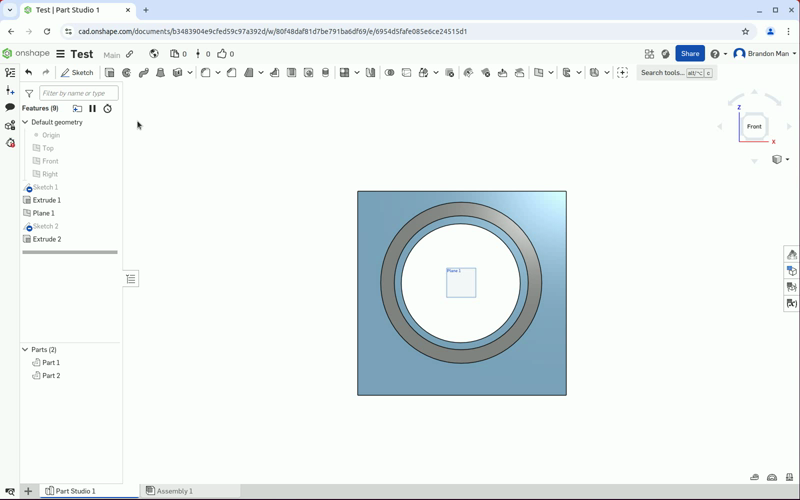
key(shift+h)
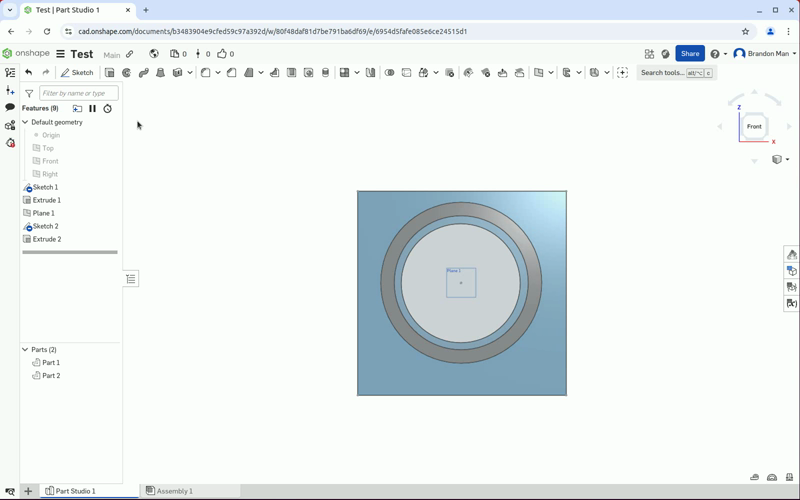
key(shift+h)
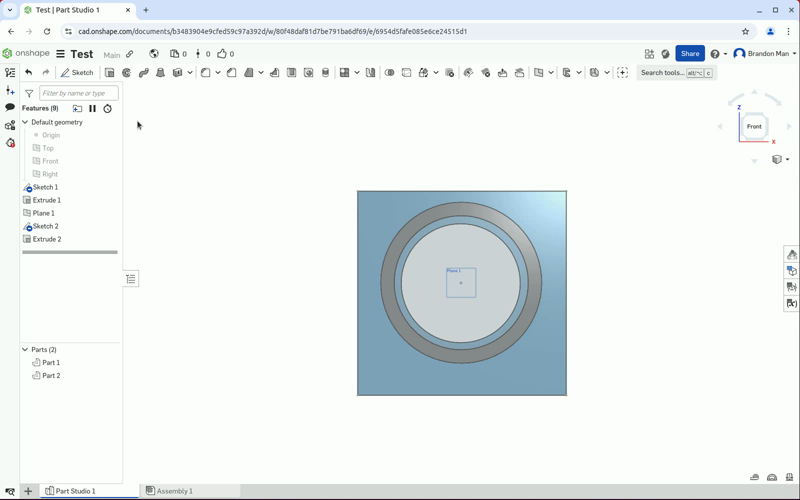
key(shift+7)
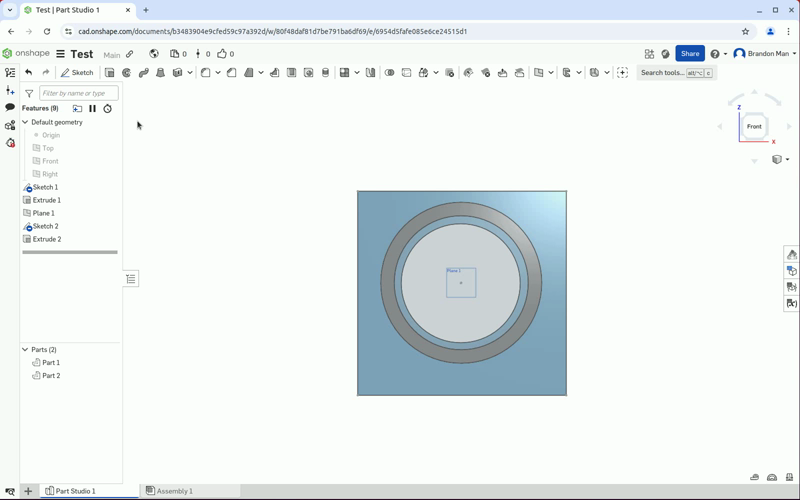
key(left, 2)
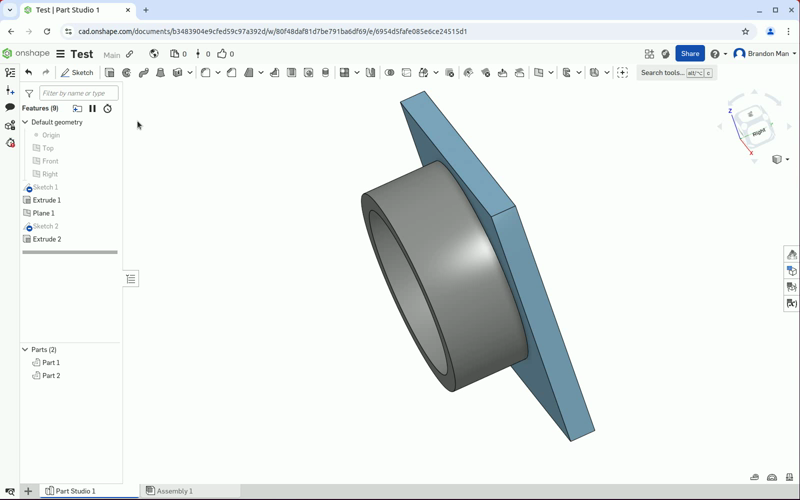
key(down, 2)
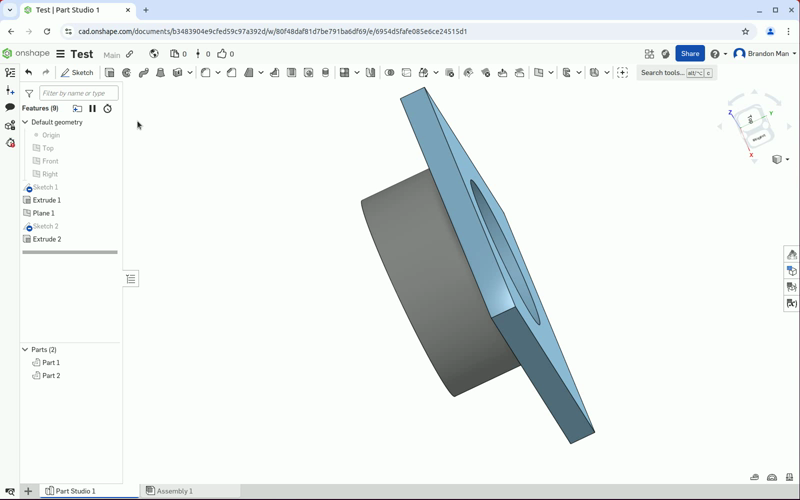
key(up, 2)
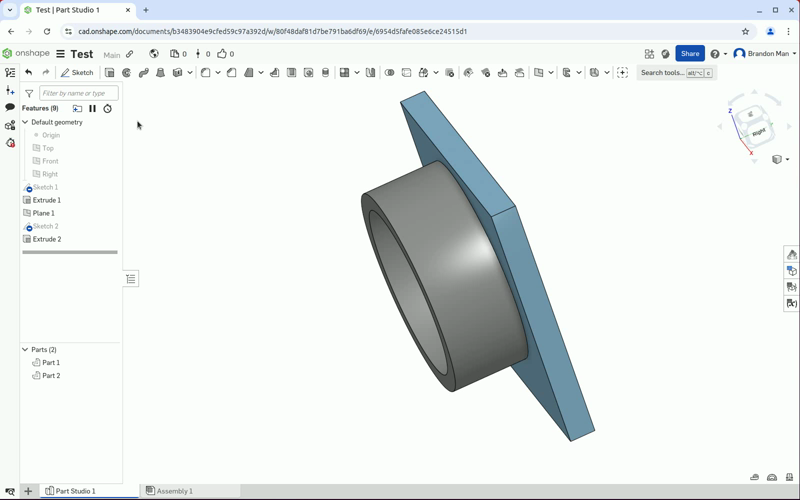
key(right, 2)
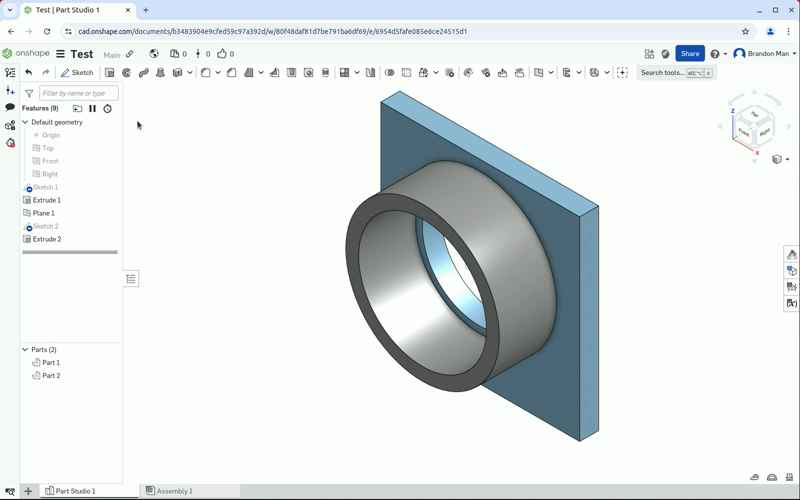
mouse_move(73, 189)
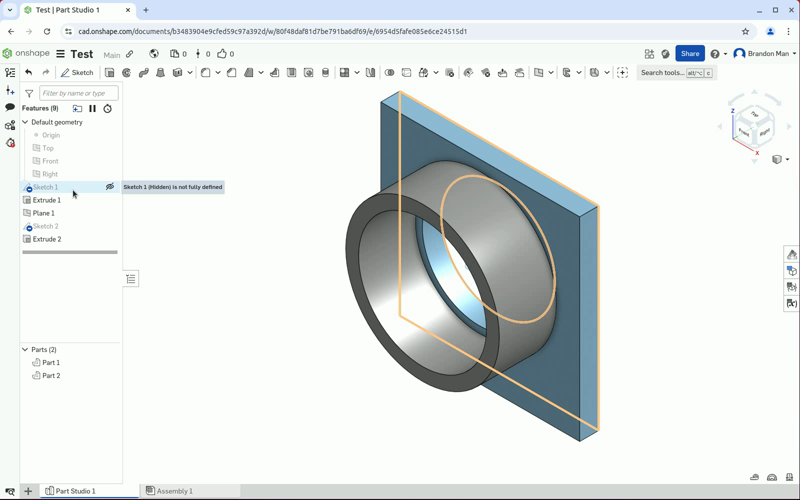
click(73, 189)